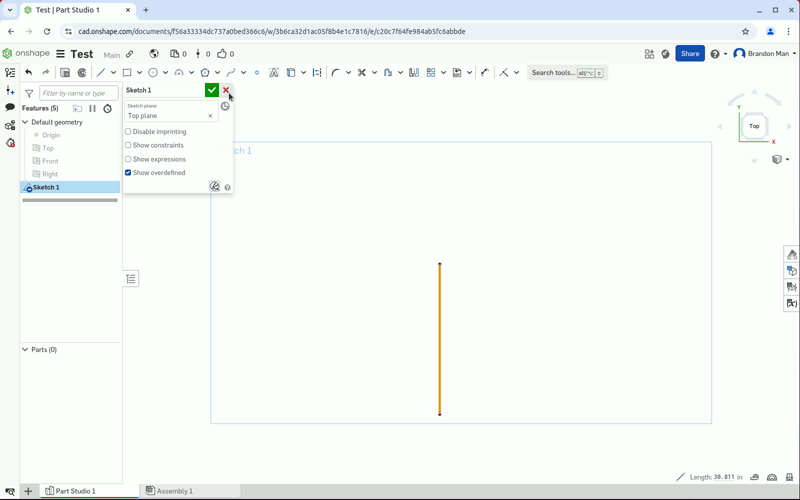
key(shift+h)
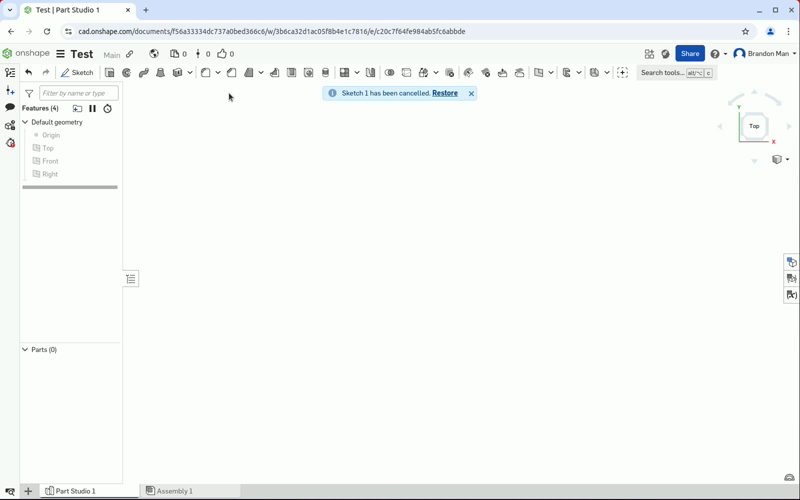
mouse_move(73, 352)
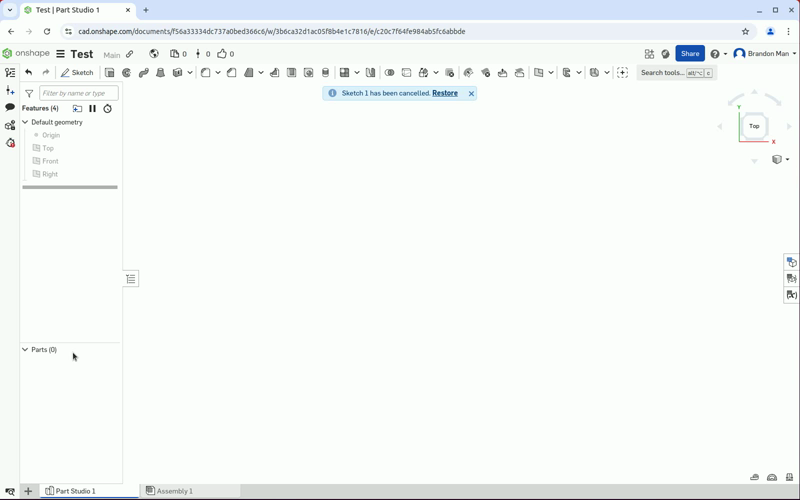
key(y)
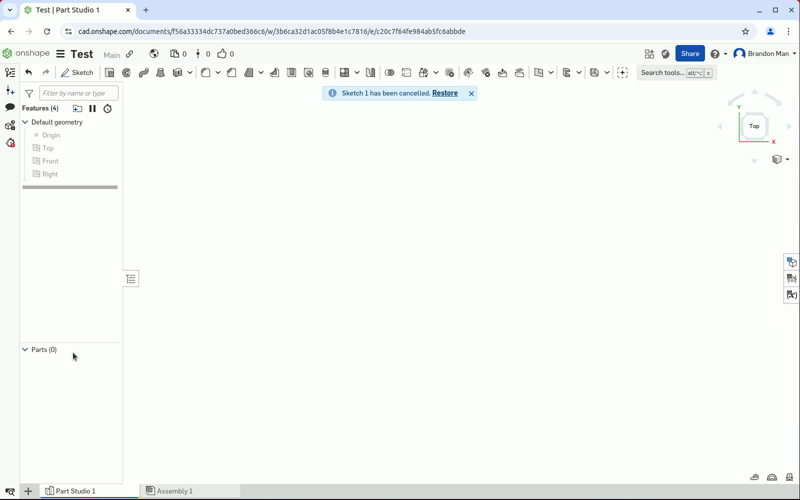
key(shift+p)
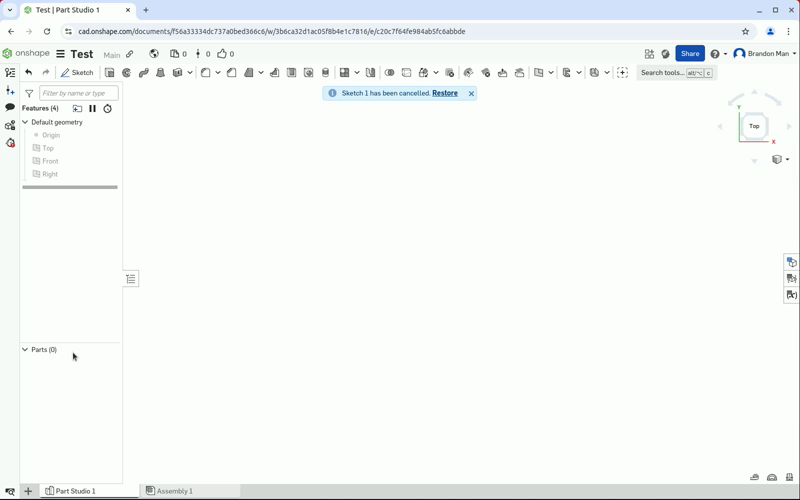
key(space)
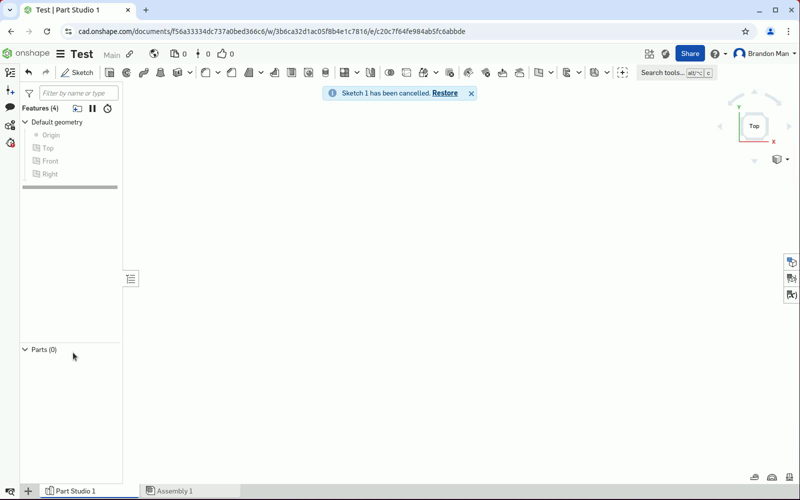
key_down(shift)
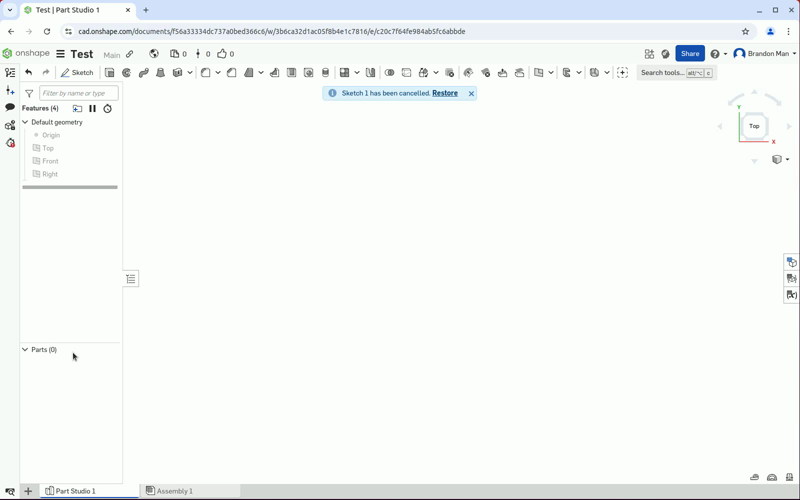
key(up)
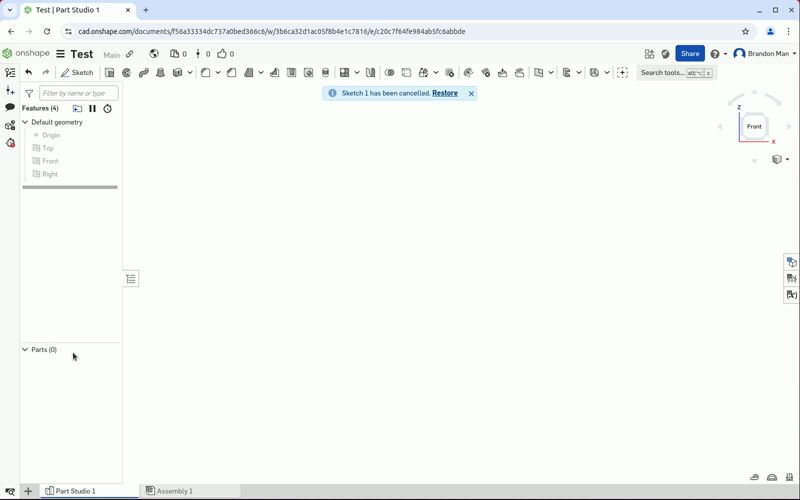
key_up(shift)
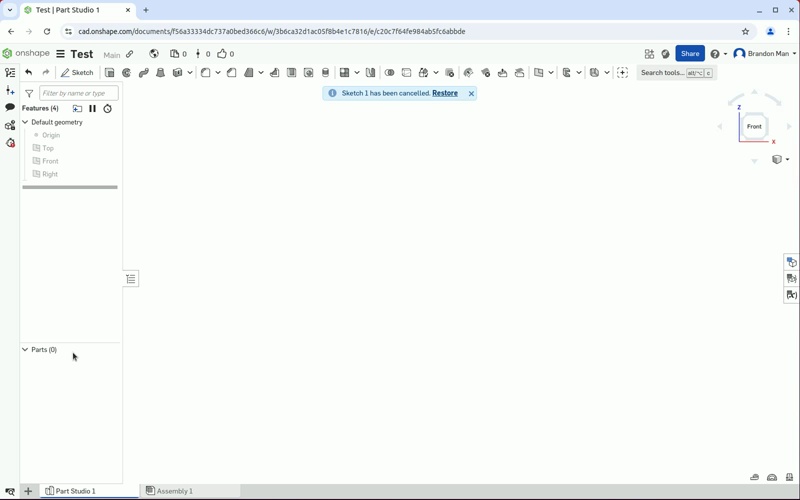
mouse_move(73, 352)
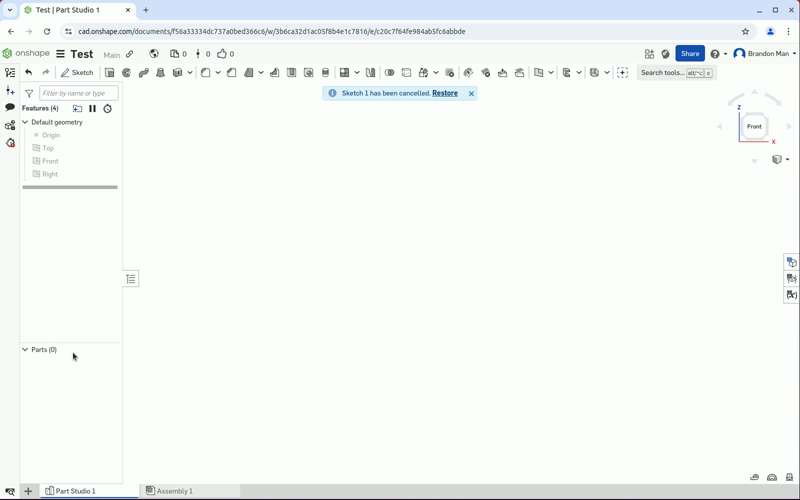
key(shift+y)
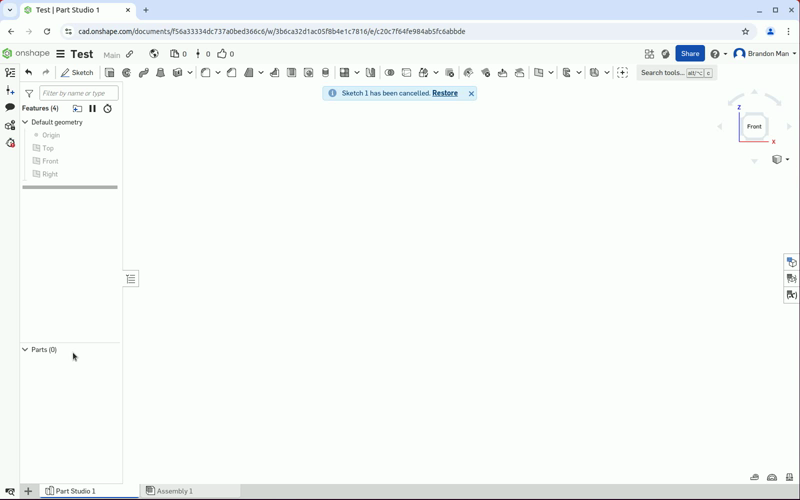
key(shift+s)
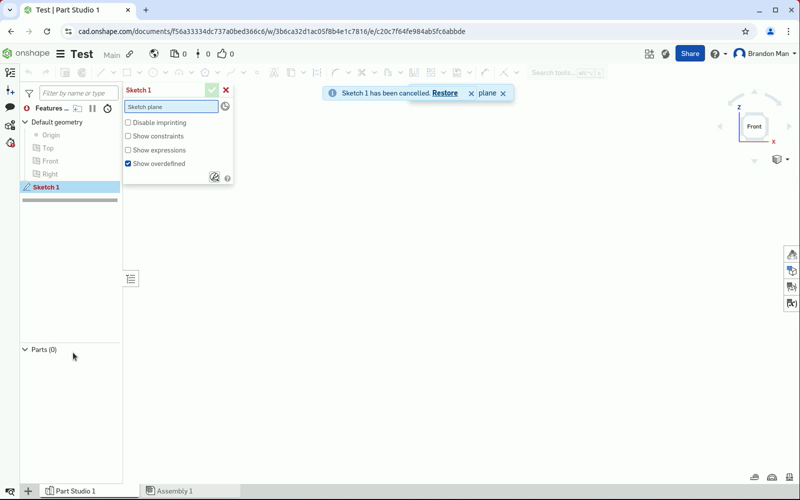
mouse_move(73, 163)
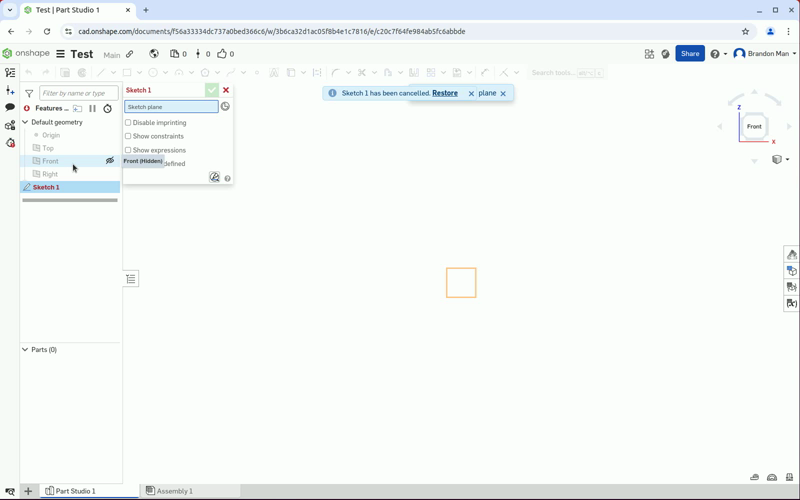
click(73, 163)
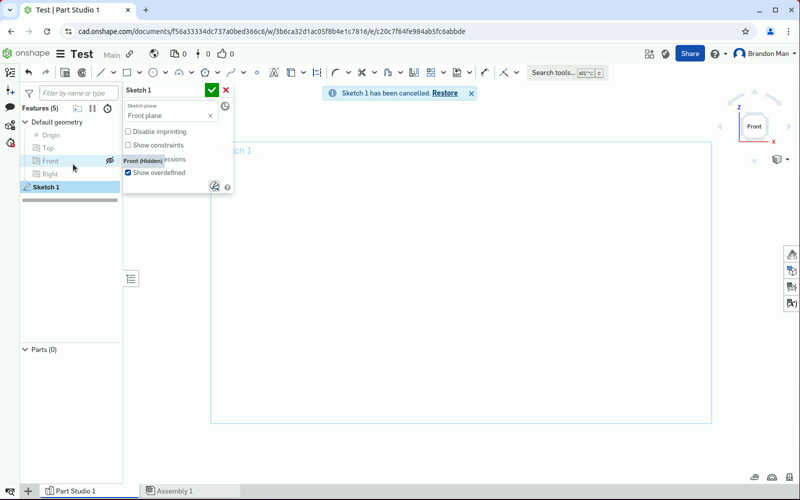
mouse_move(73, 352)
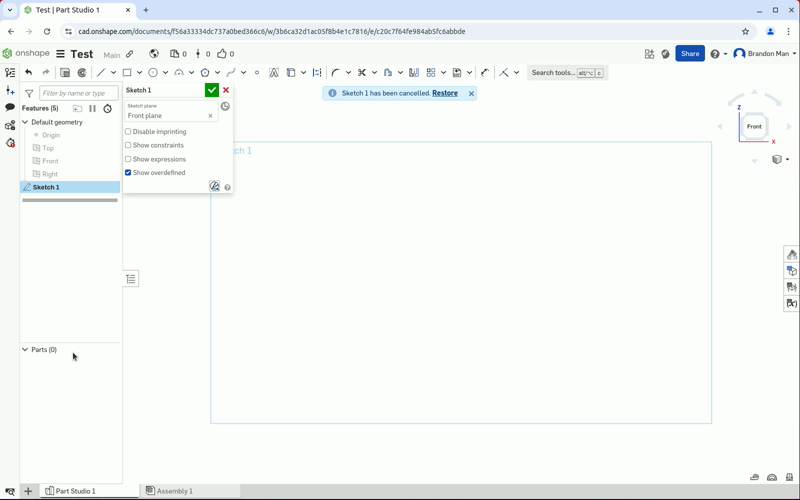
key(y)
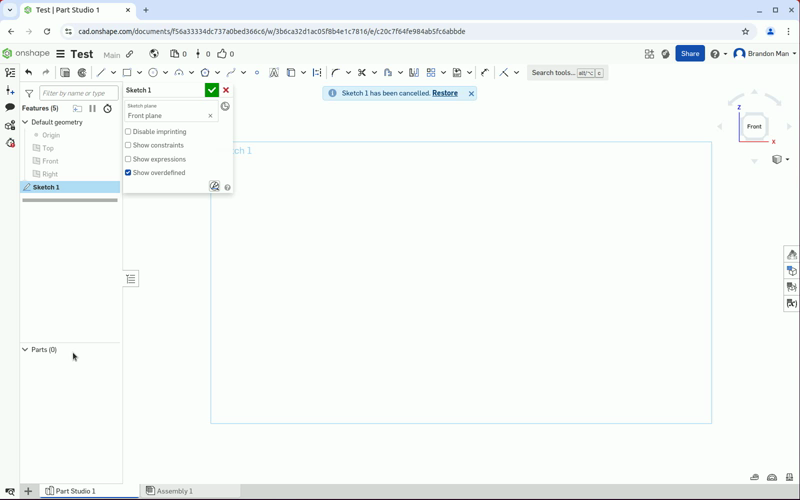
key(c)
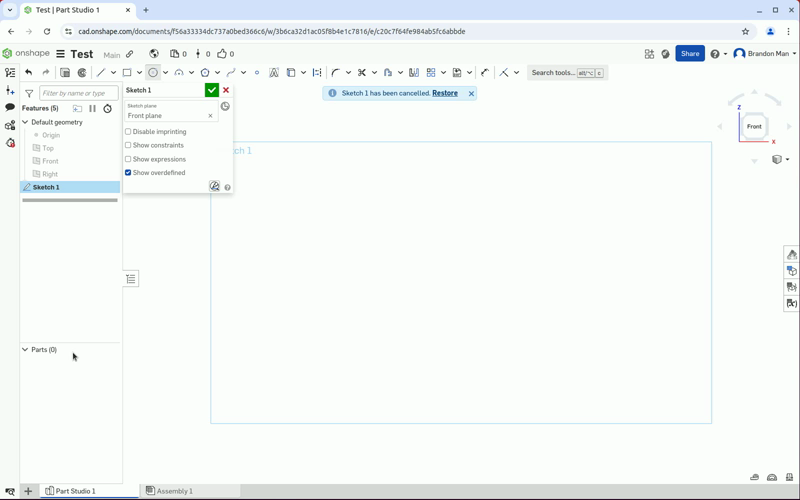
key_down(shift)
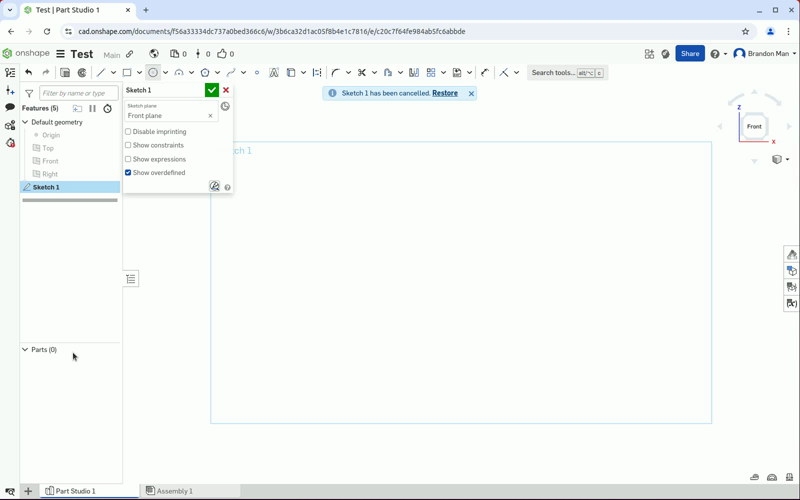
mouse_move(486, 282)
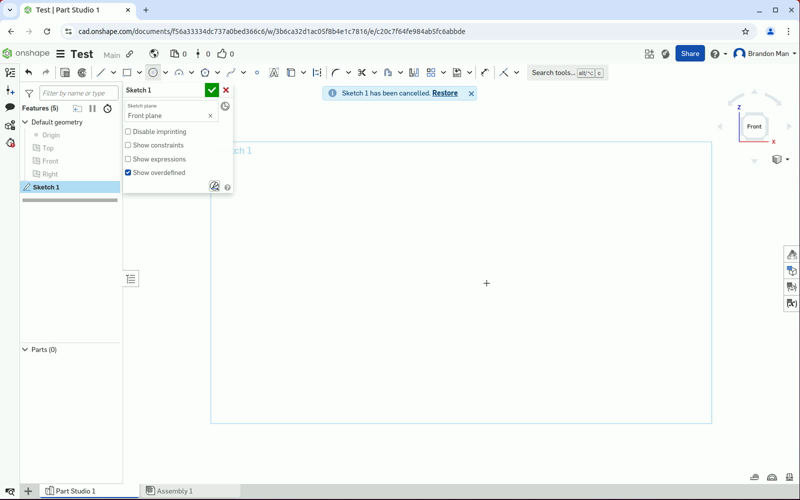
click(486, 282)
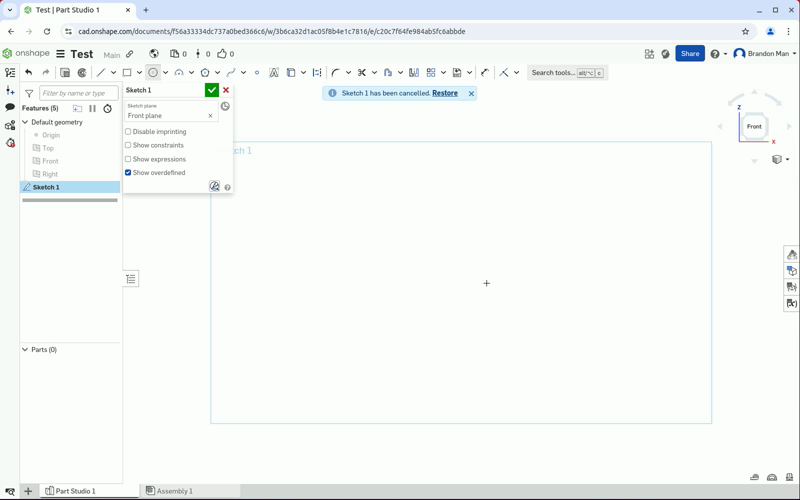
key_up(shift)
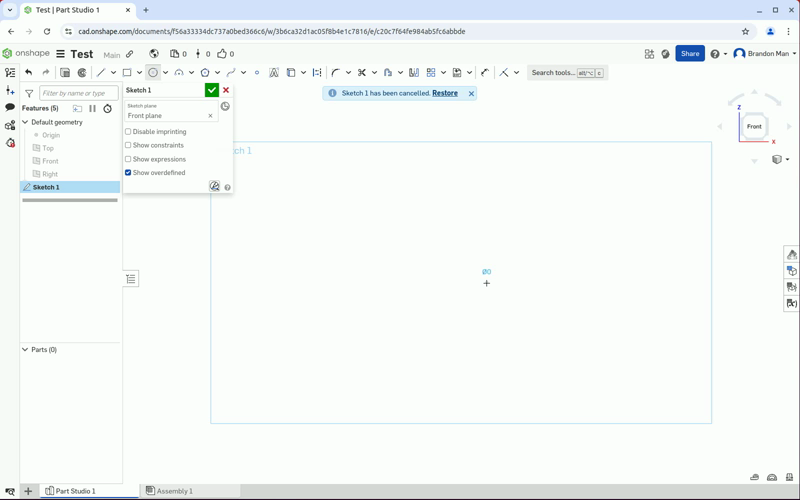
mouse_move(534, 282)
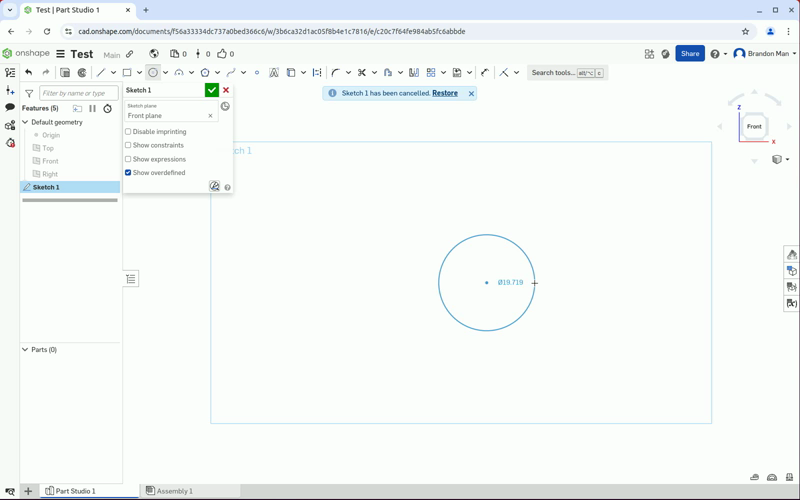
click(534, 282)
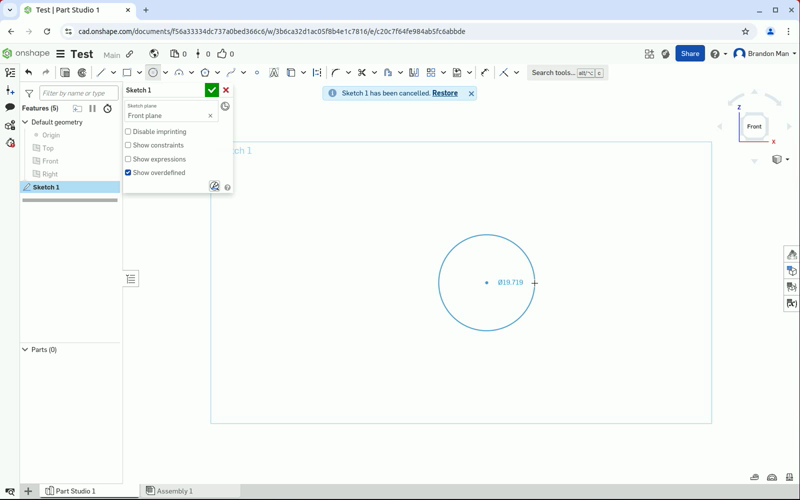
key(esc)
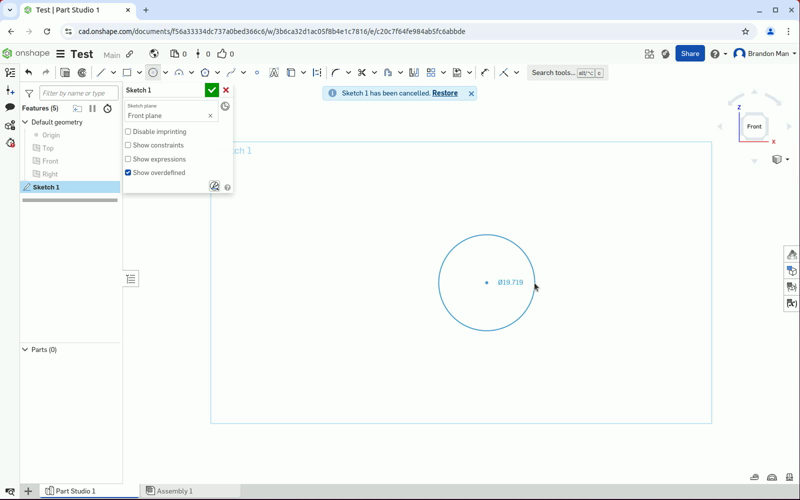
key(c)
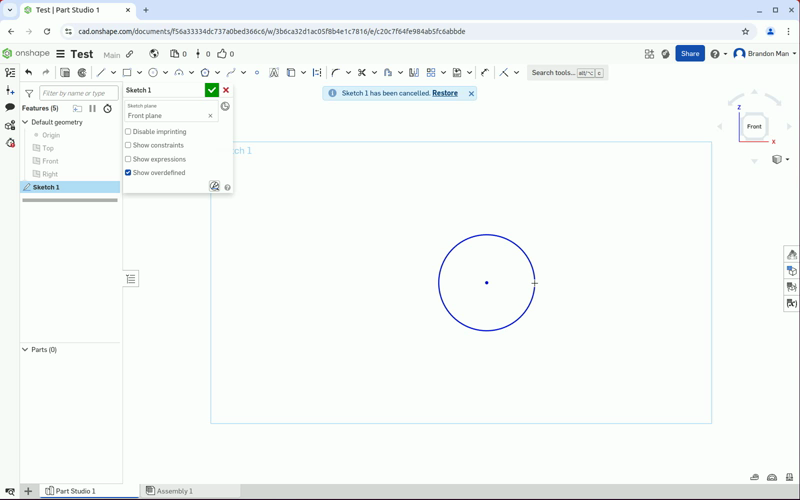
key_down(shift)
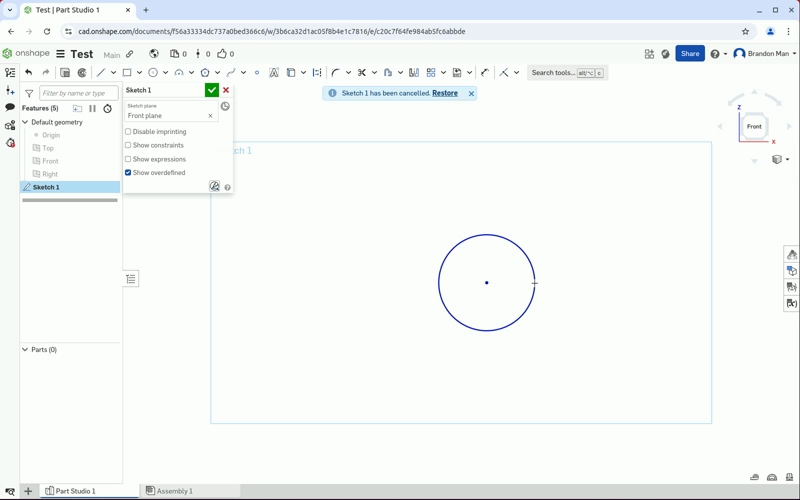
mouse_move(486, 282)
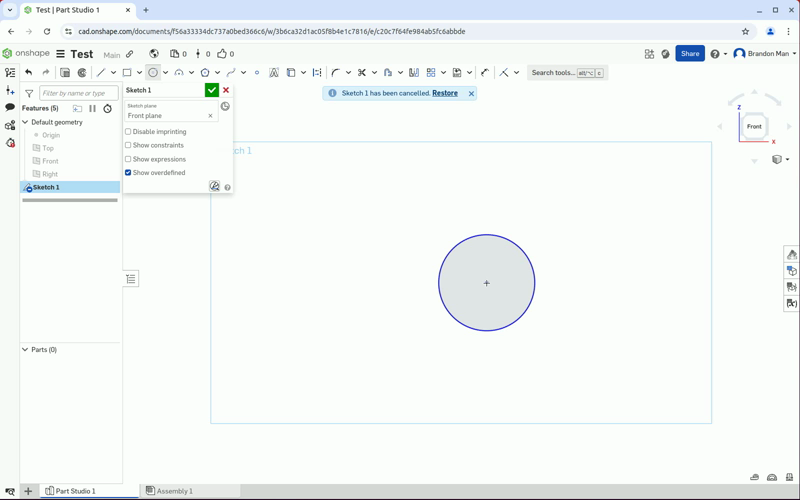
click(486, 282)
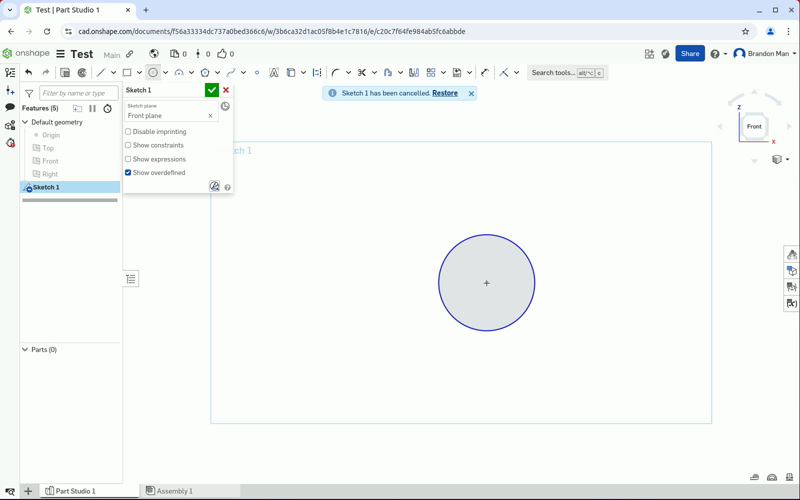
key_up(shift)
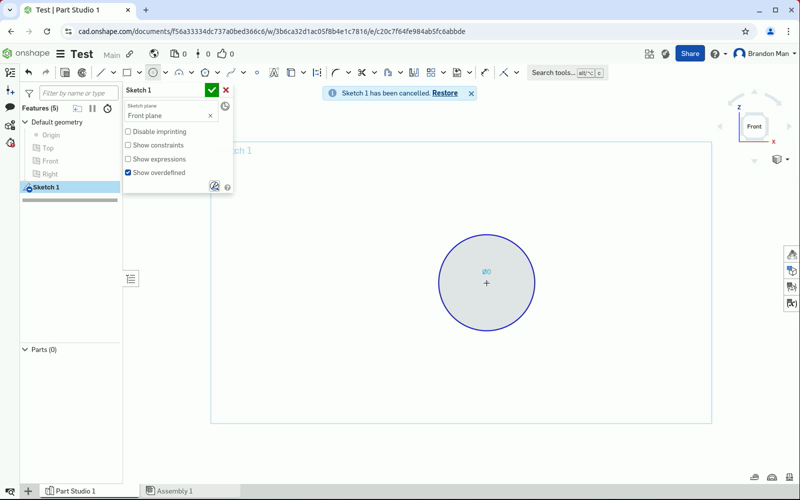
mouse_move(520, 282)
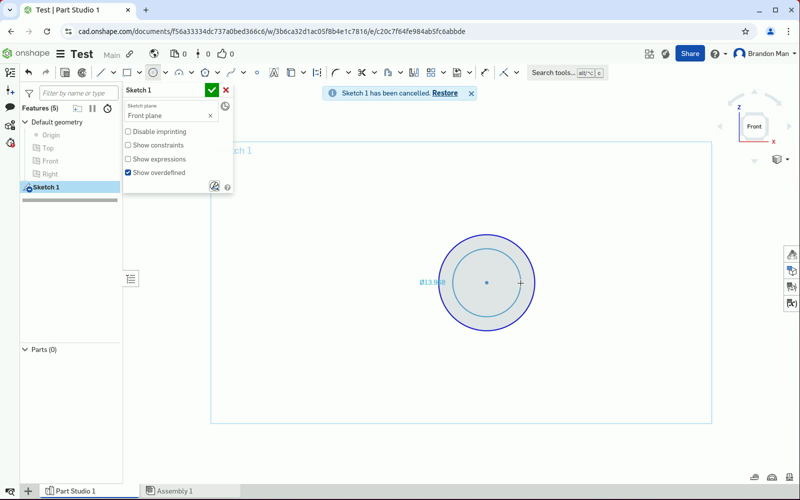
click(520, 282)
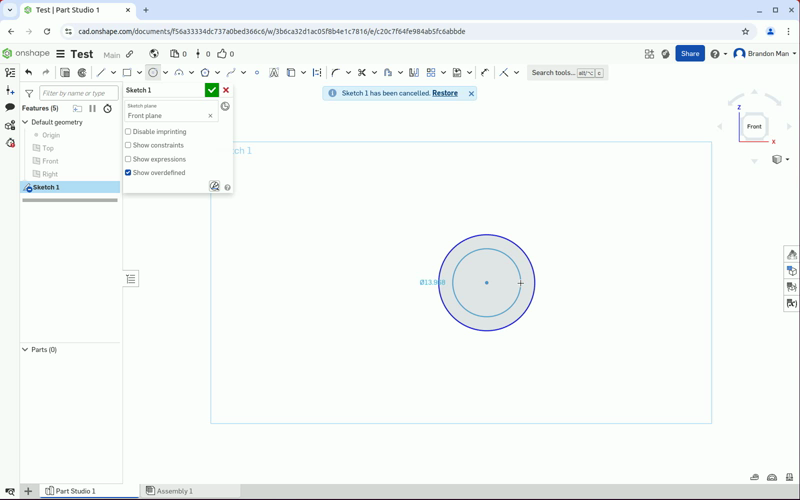
key(esc)
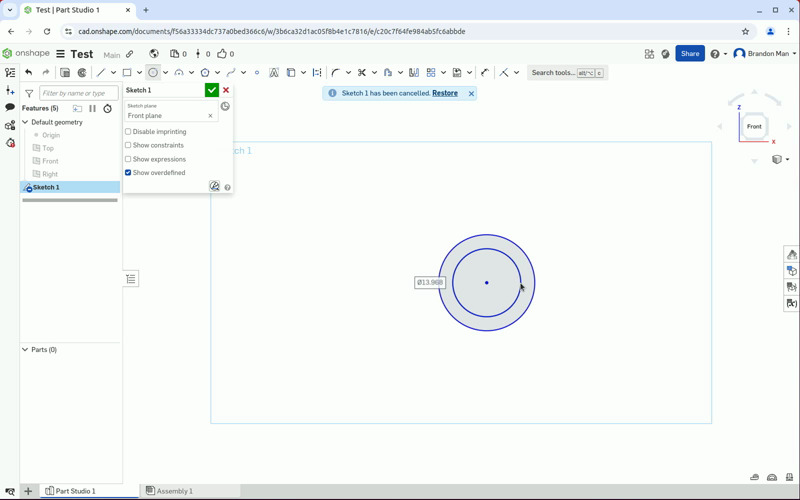
mouse_move(525, 266)
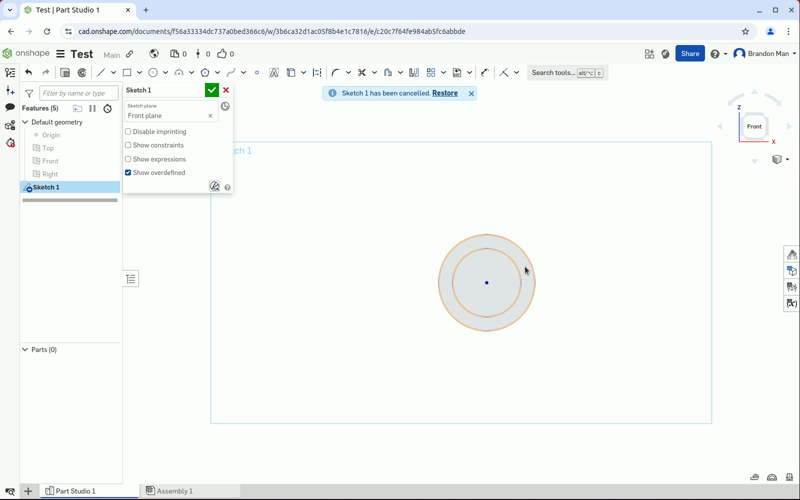
click(525, 266)
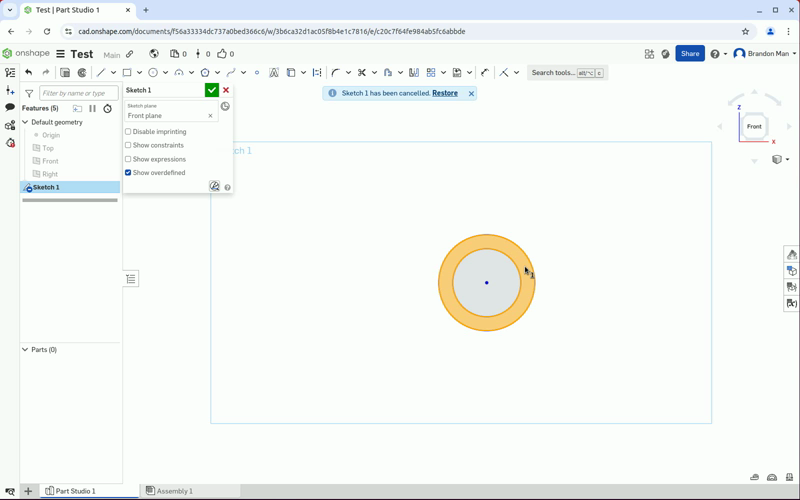
mouse_move(73, 352)
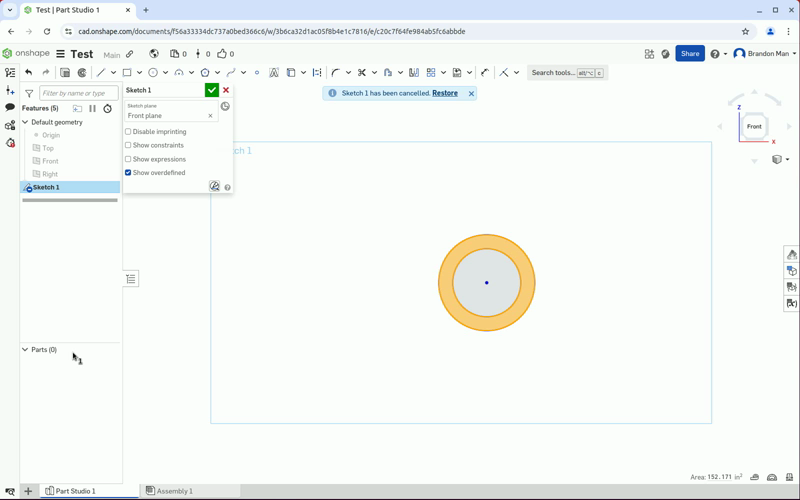
key(shift+y)
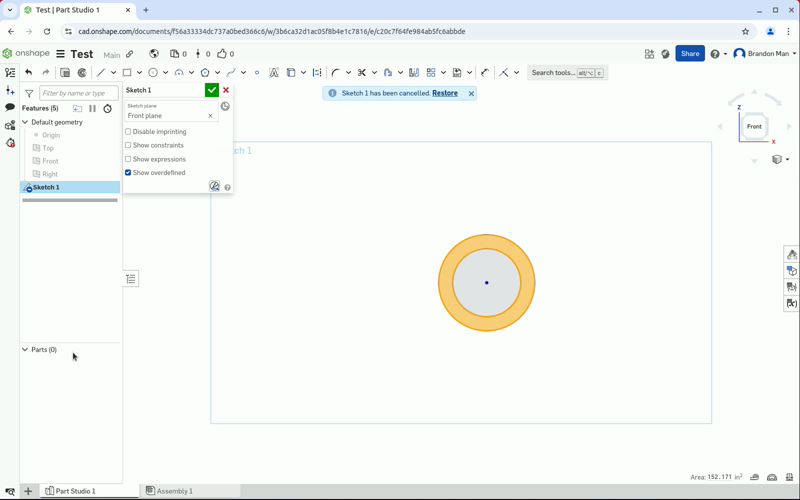
key(shift+e)
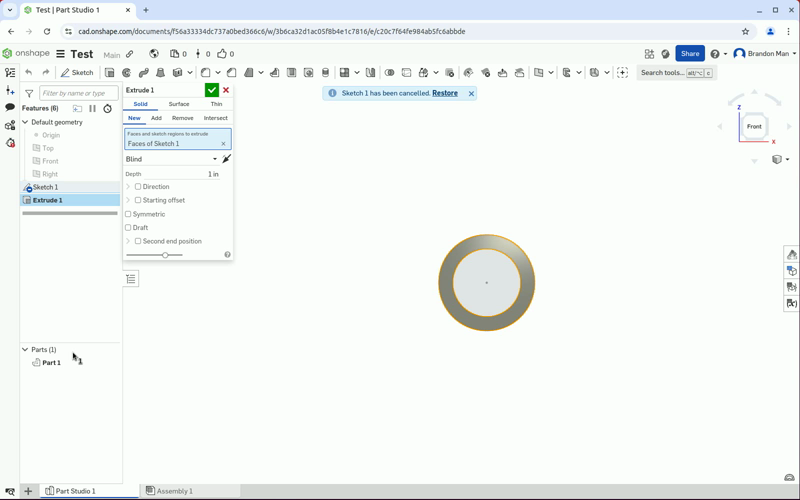
mouse_move(143, 106)
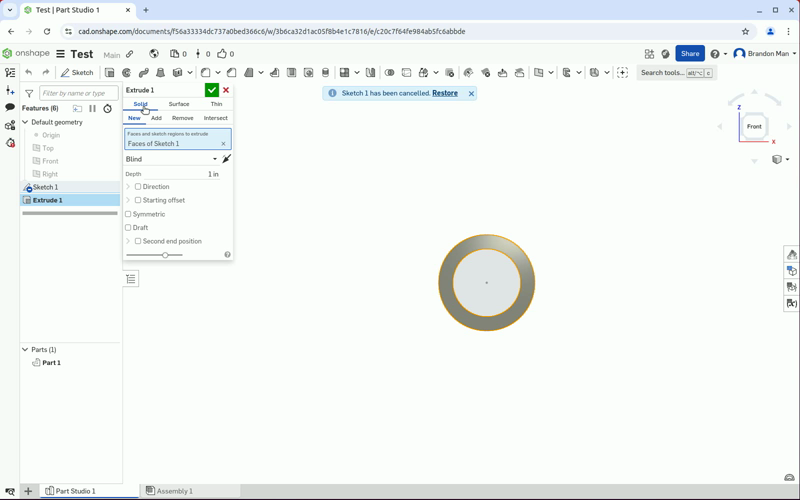
click(143, 106)
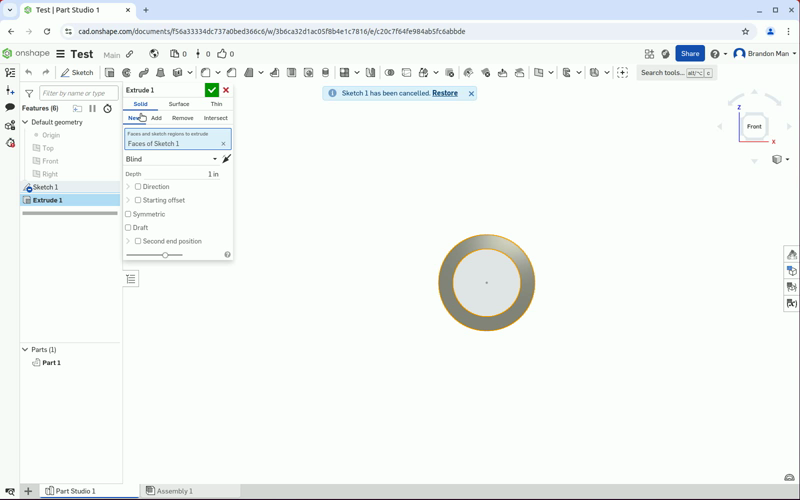
mouse_move(137, 120)
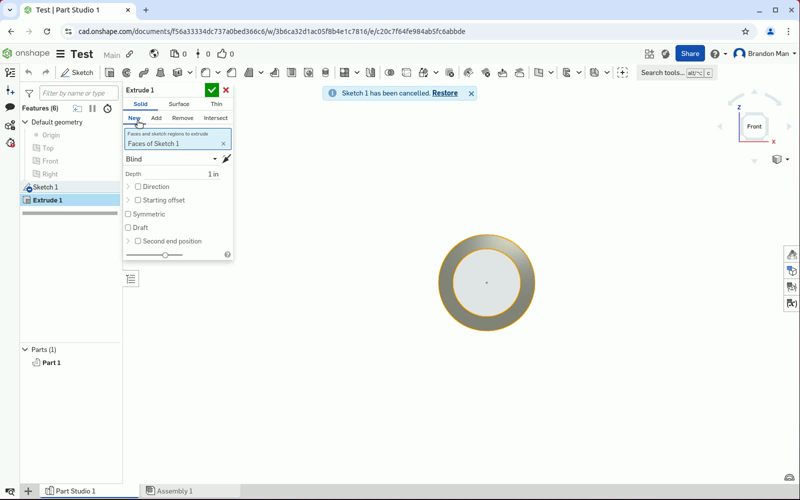
click(137, 120)
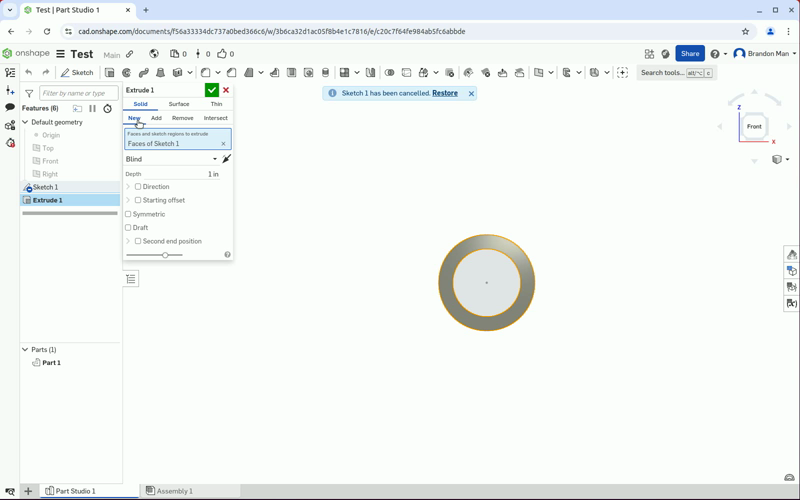
key(tab, 4)
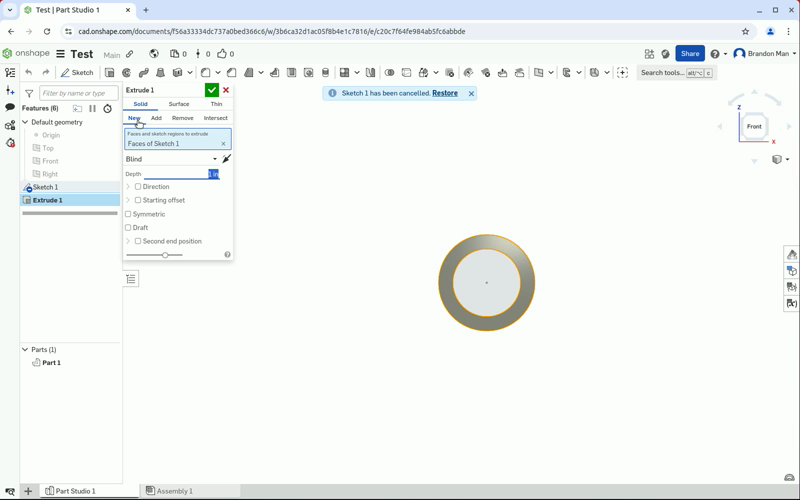
text(23.108)
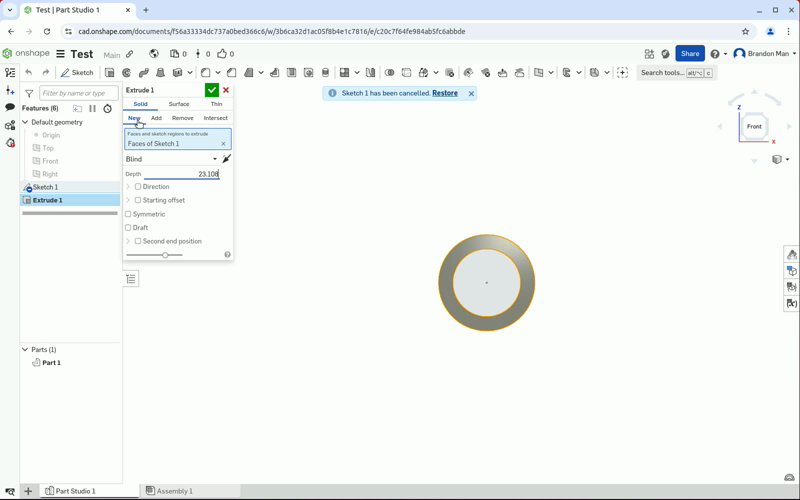
key(enter)
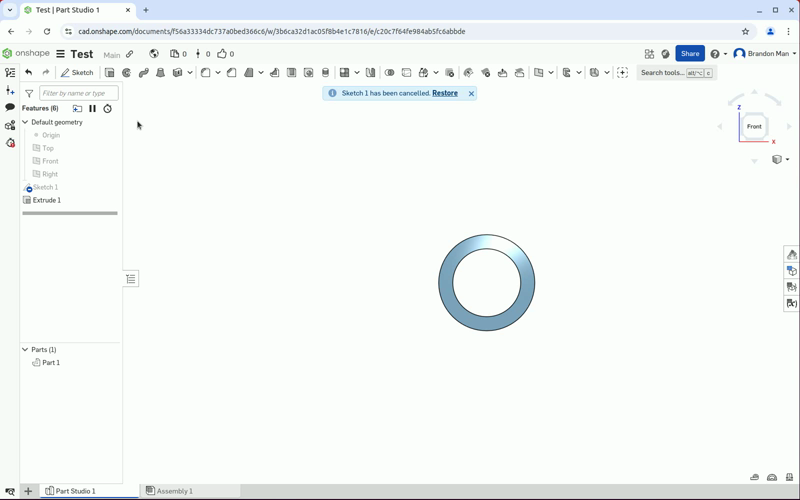
key(shift+h)
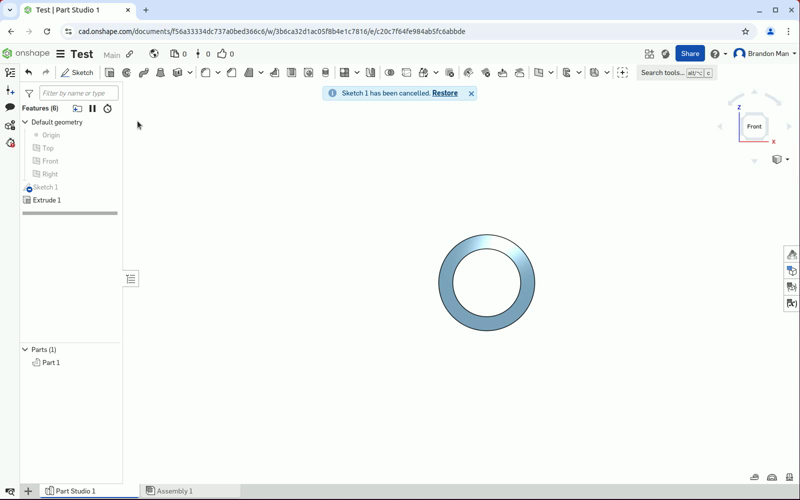
key(shift+h)
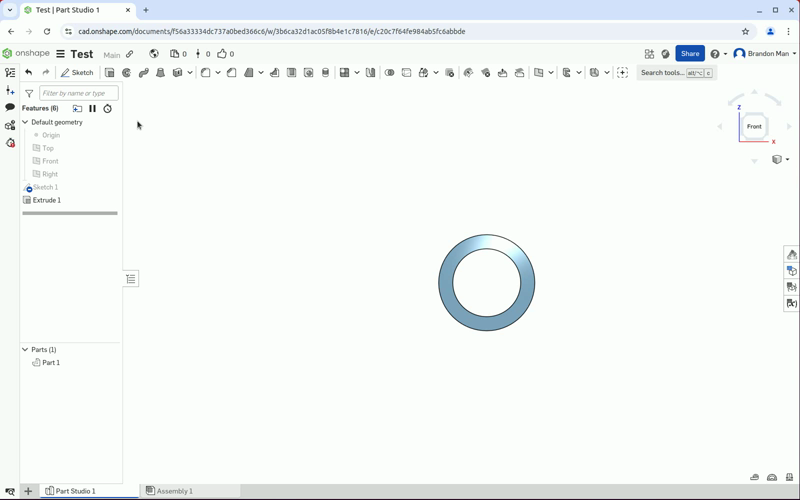
mouse_move(73, 189)
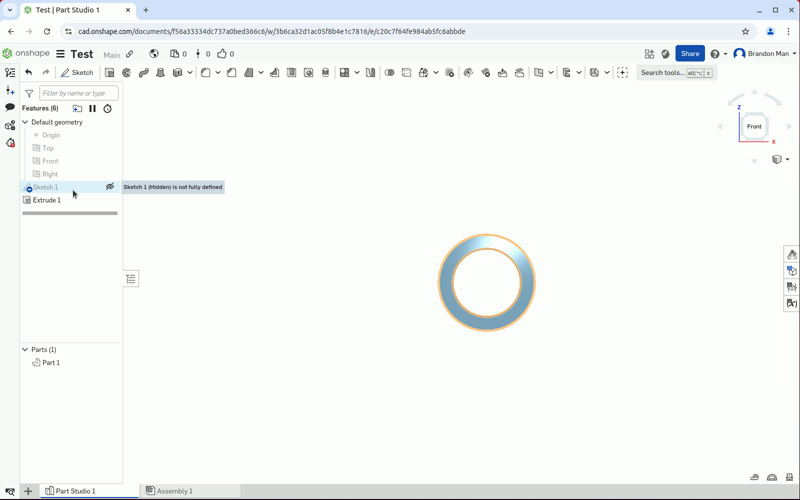
click(73, 189)
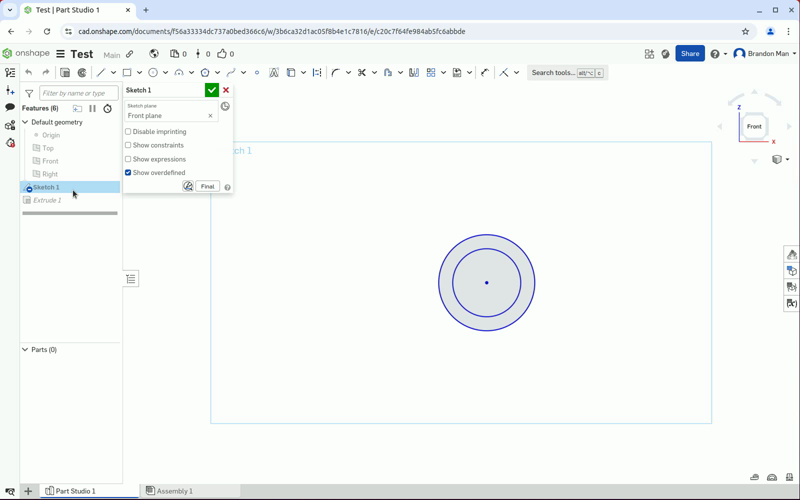
mouse_move(229, 92)
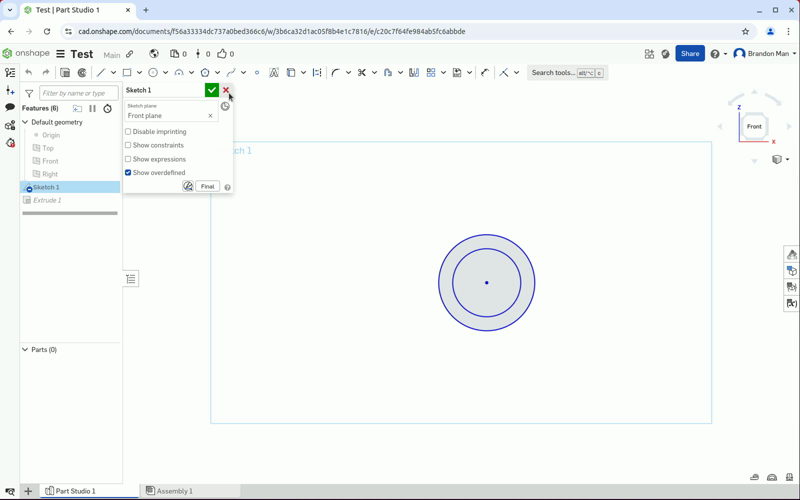
click(229, 92)
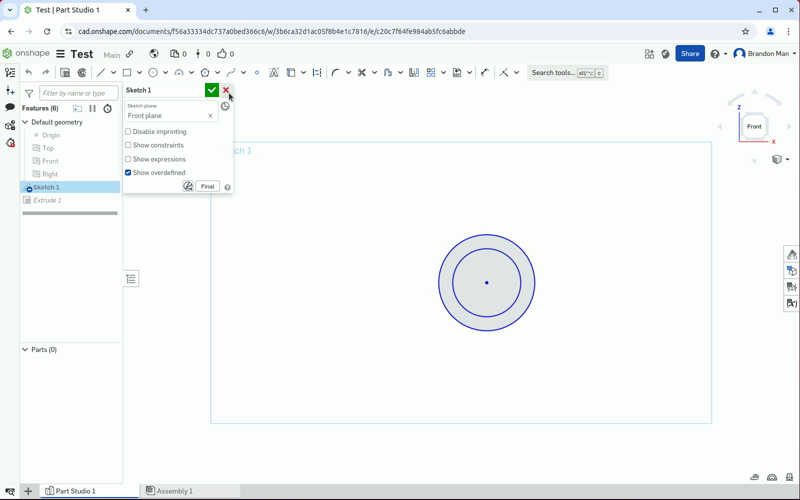
key(shift+s)
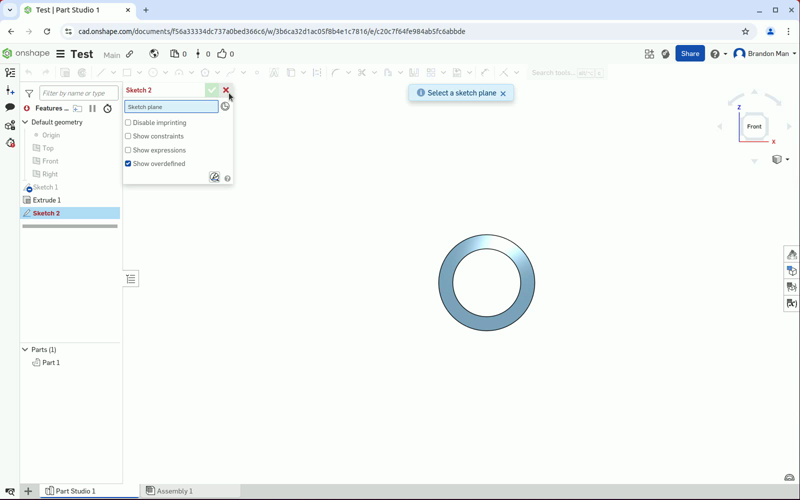
mouse_move(73, 163)
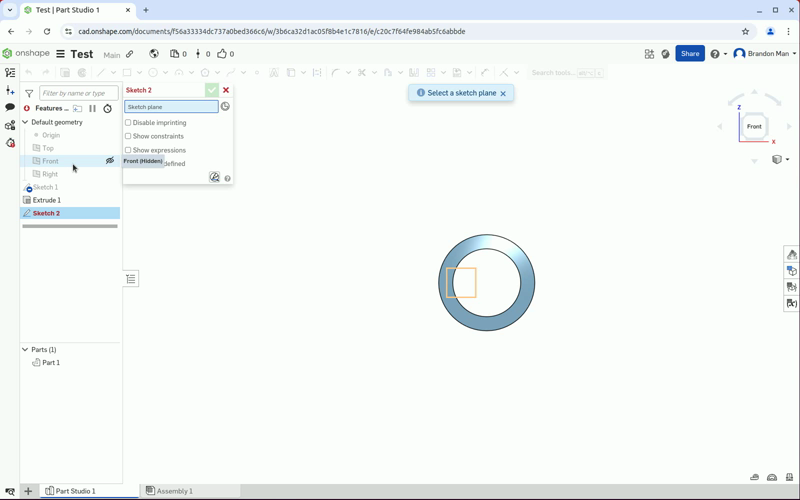
click(73, 163)
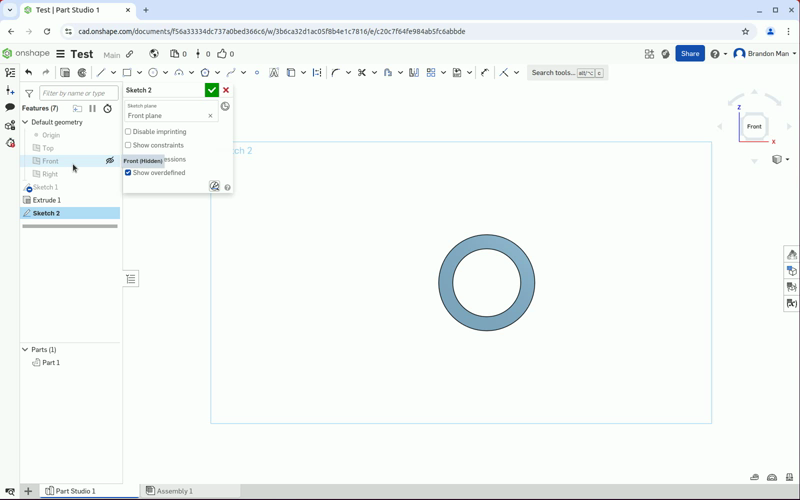
mouse_move(73, 352)
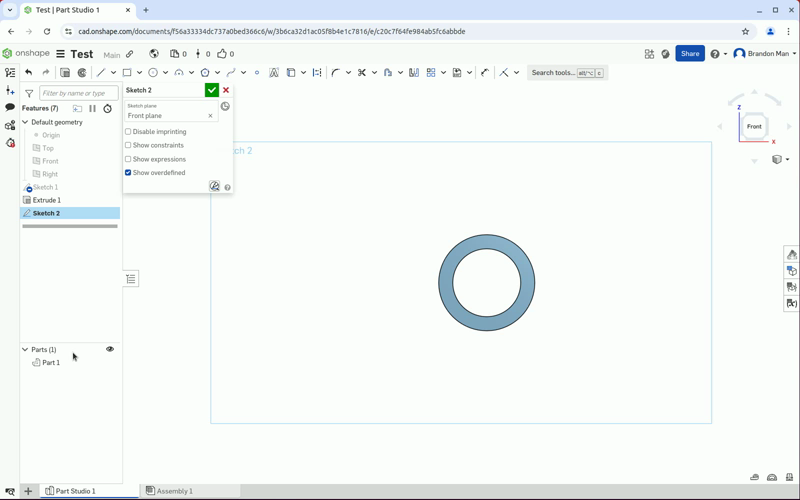
key(y)
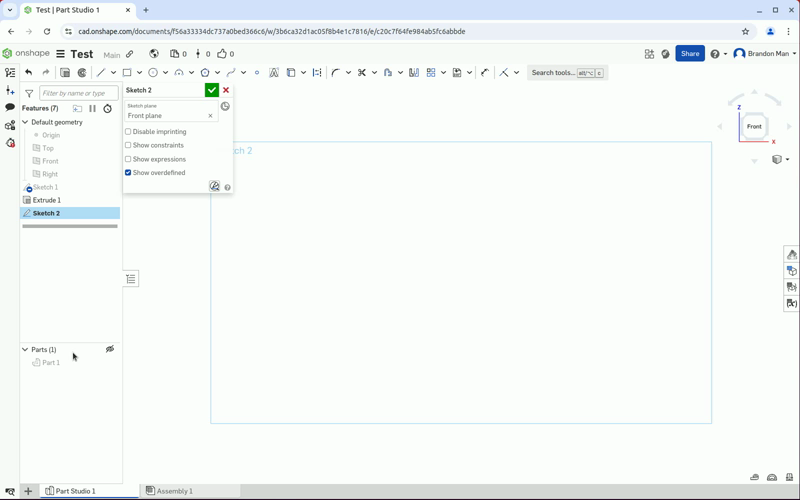
key(l)
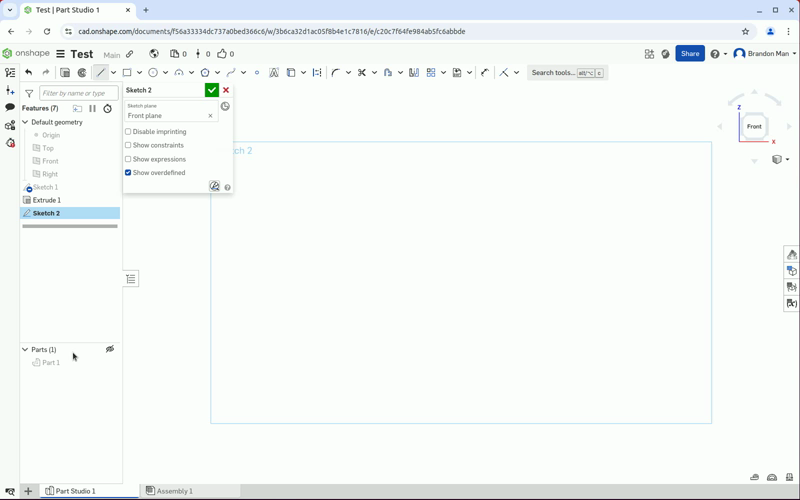
key_down(shift)
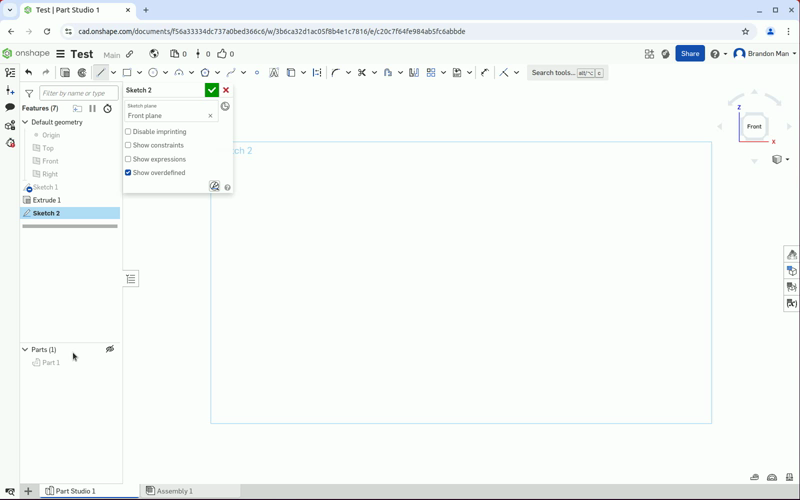
mouse_move(355, 332)
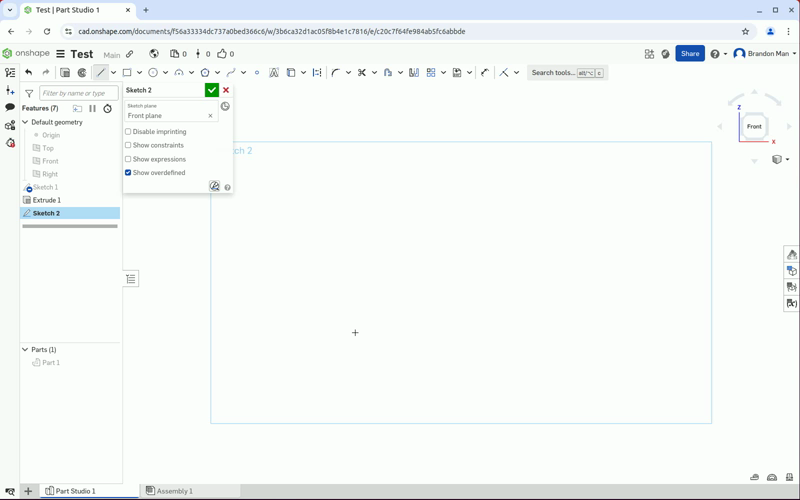
click(355, 332)
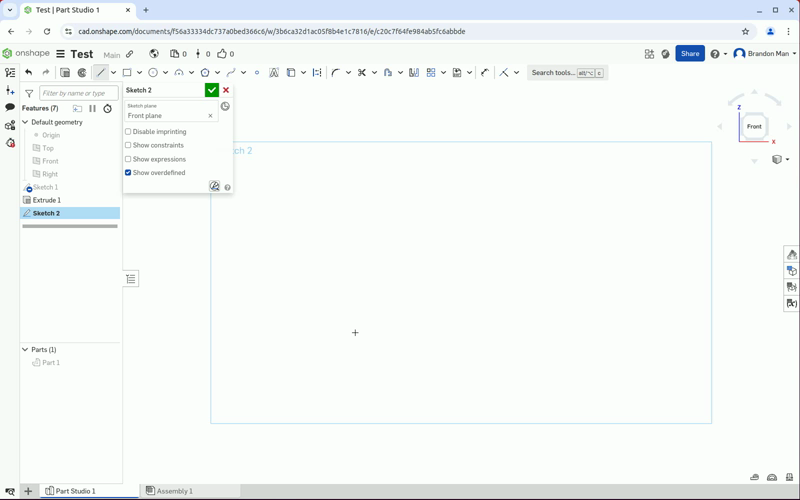
key_up(shift)
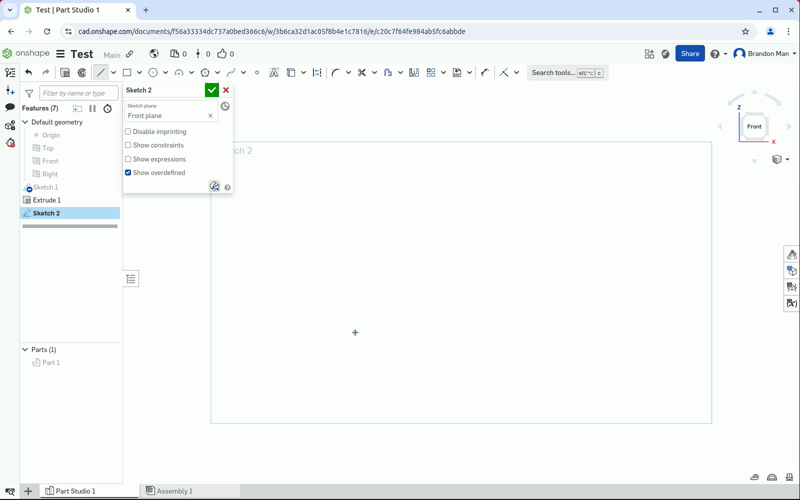
key_down(shift)
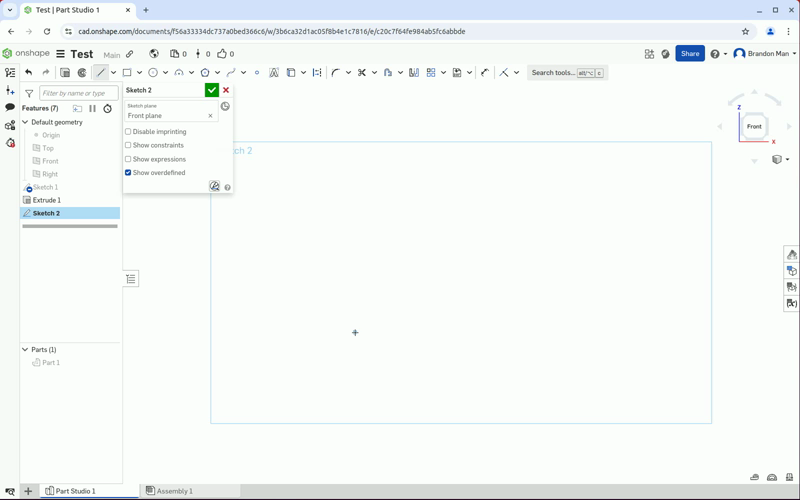
mouse_move(450, 332)
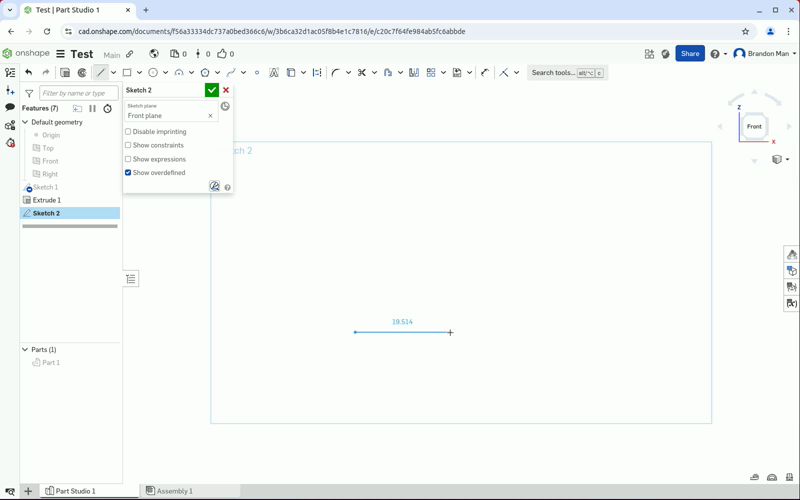
click(450, 332)
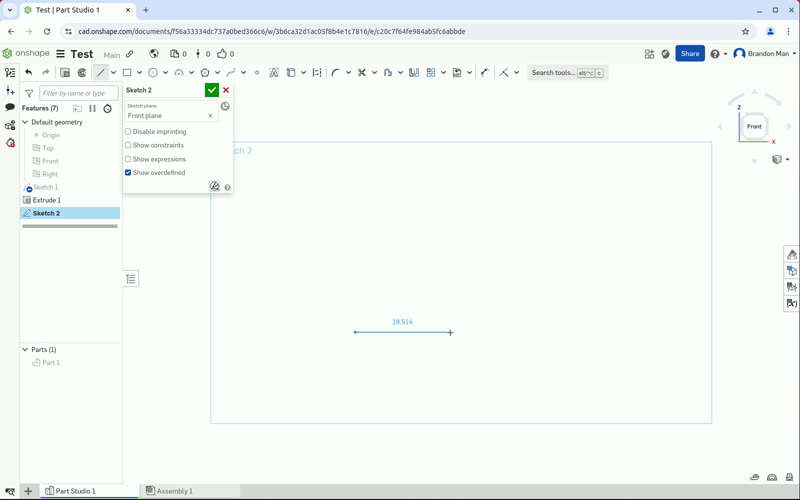
key_up(shift)
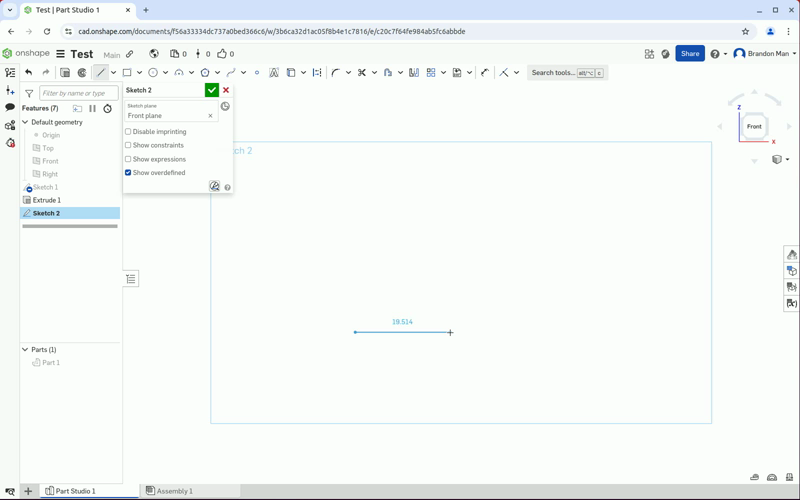
key_down(shift)
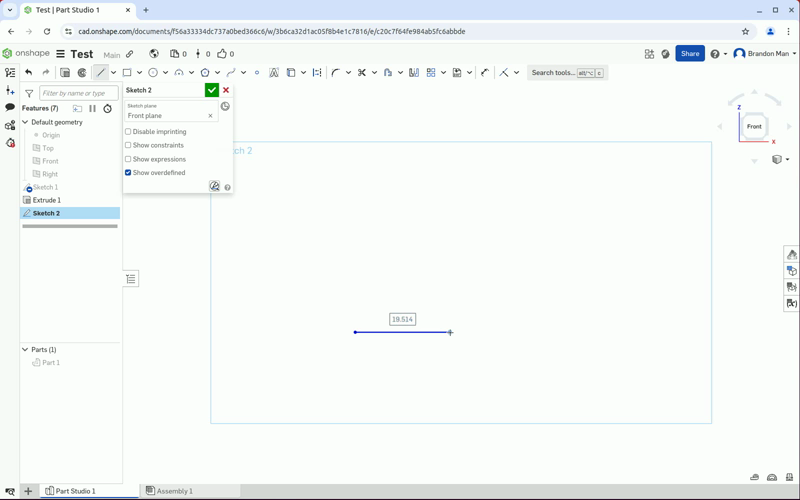
mouse_move(450, 242)
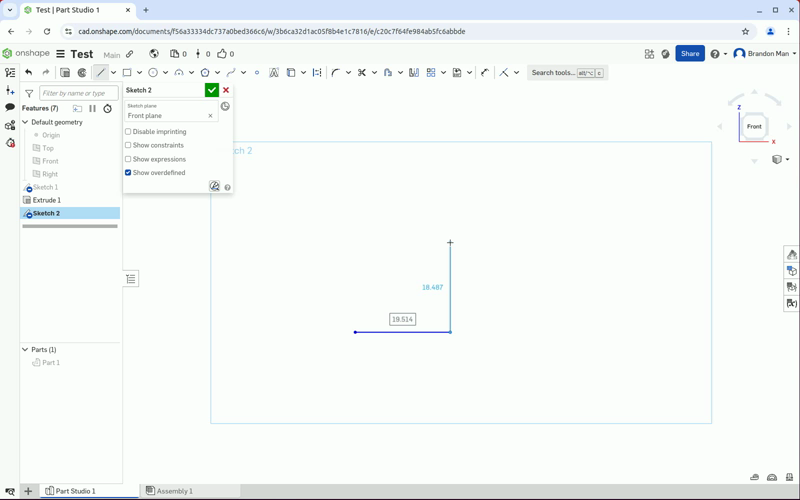
click(450, 242)
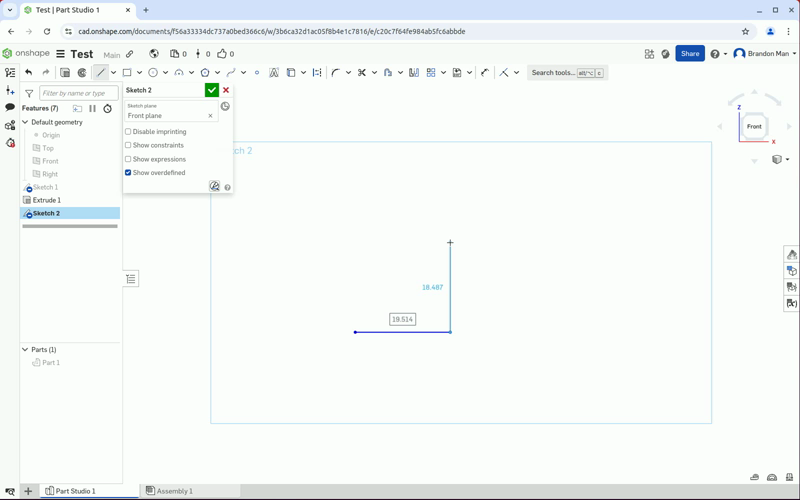
key_up(shift)
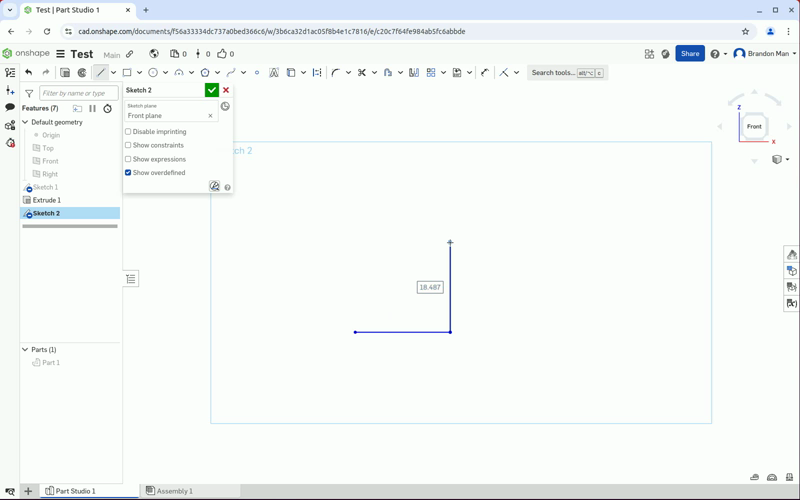
key_down(shift)
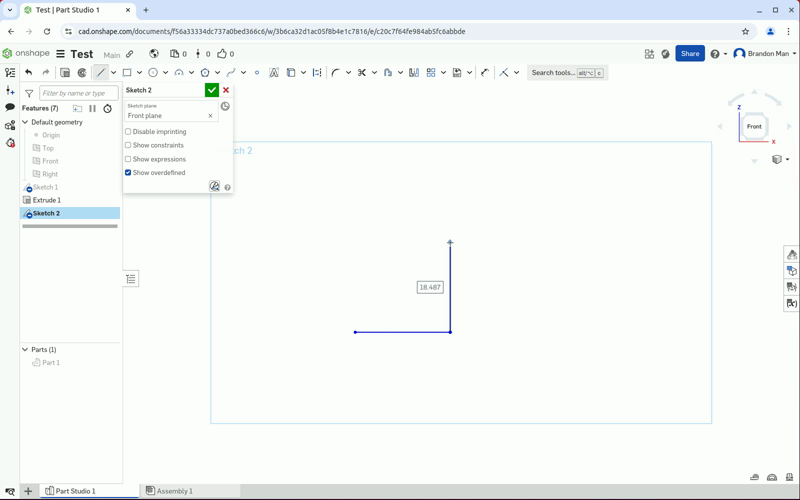
mouse_move(355, 242)
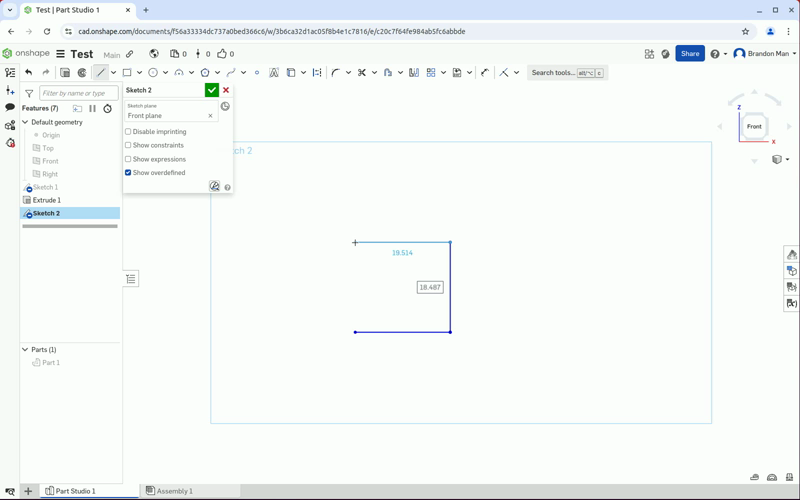
click(355, 242)
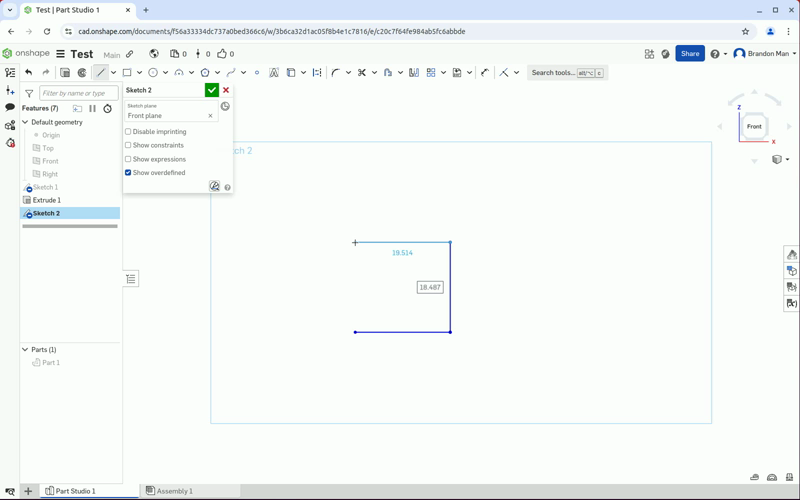
key_up(shift)
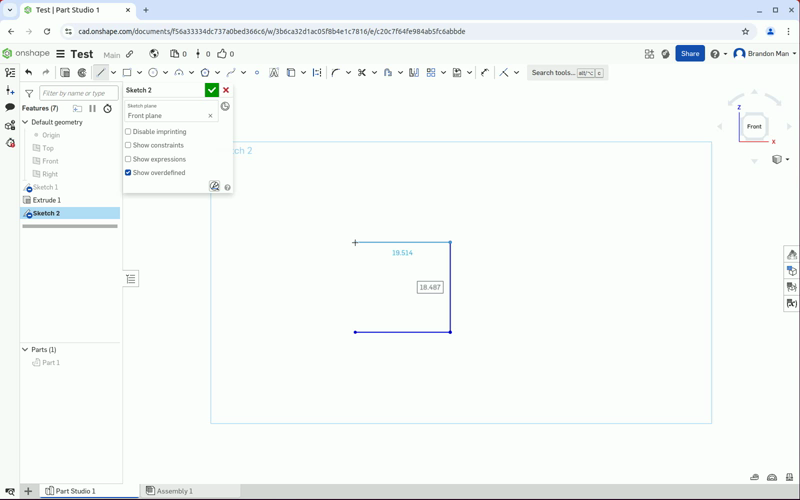
key_down(shift)
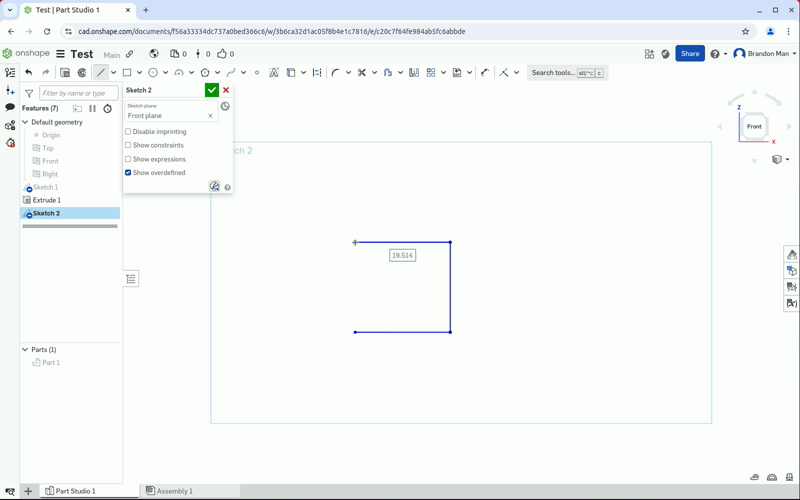
mouse_move(355, 332)
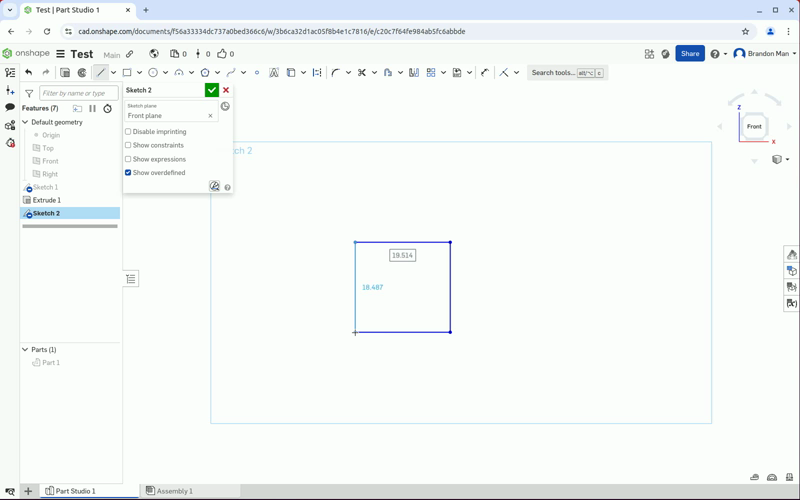
key_up(shift)
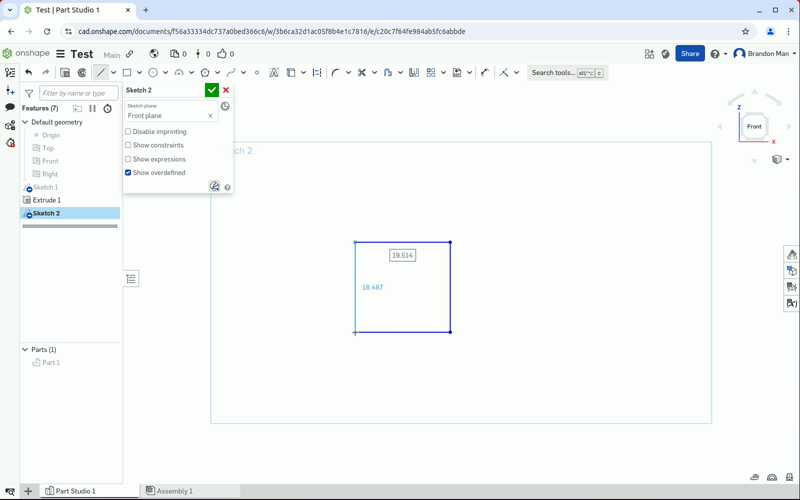
click(355, 332)
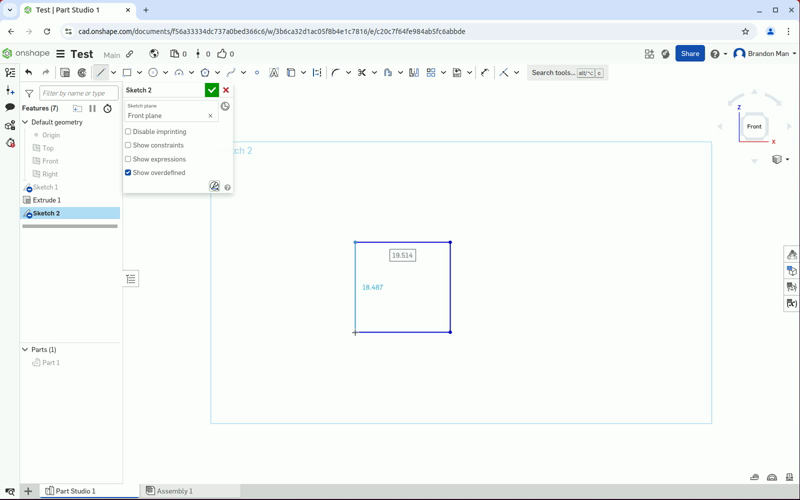
key(esc)
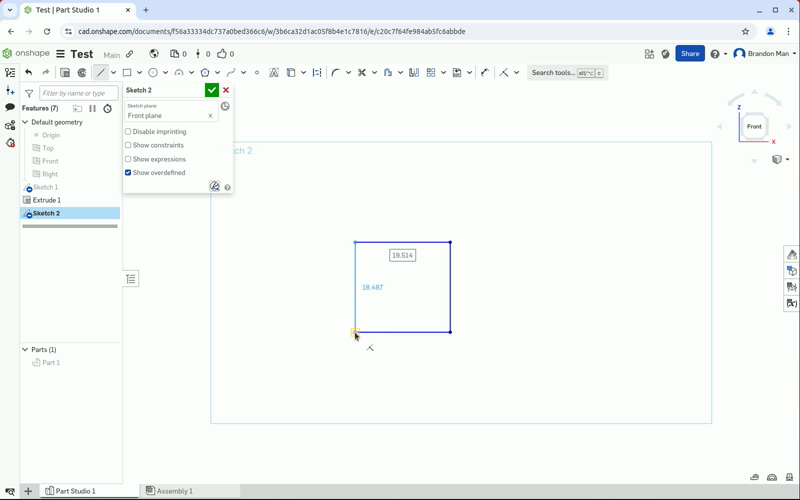
mouse_move(442, 302)
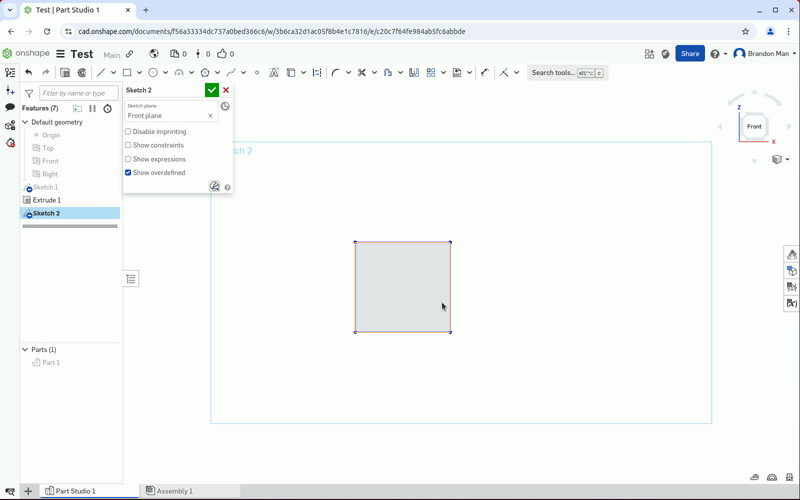
click(442, 302)
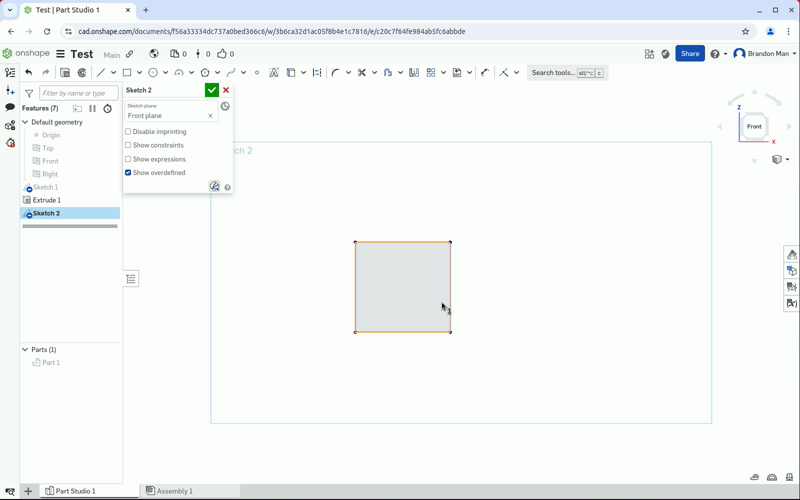
mouse_move(73, 352)
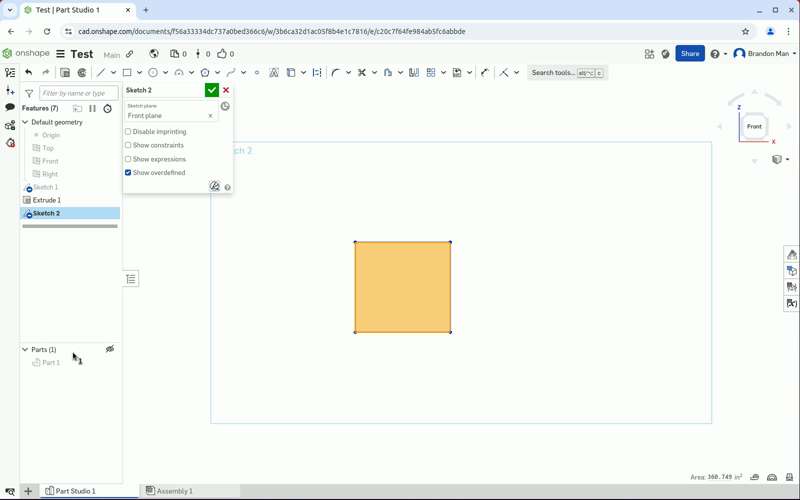
key(shift+y)
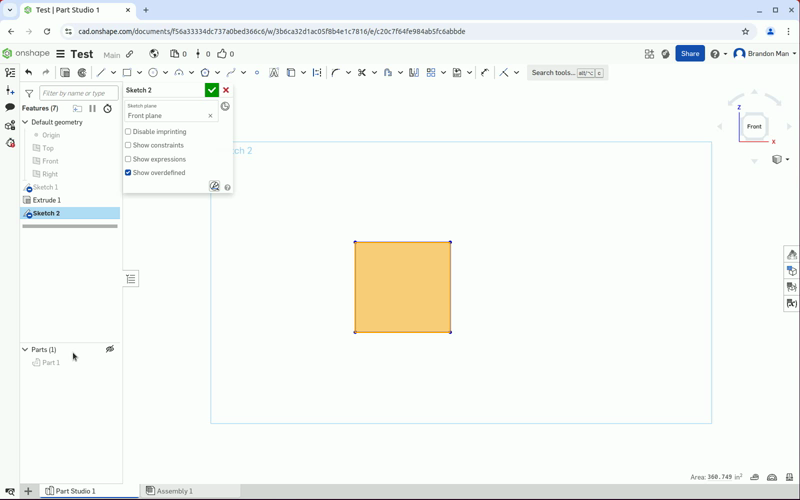
key(shift+e)
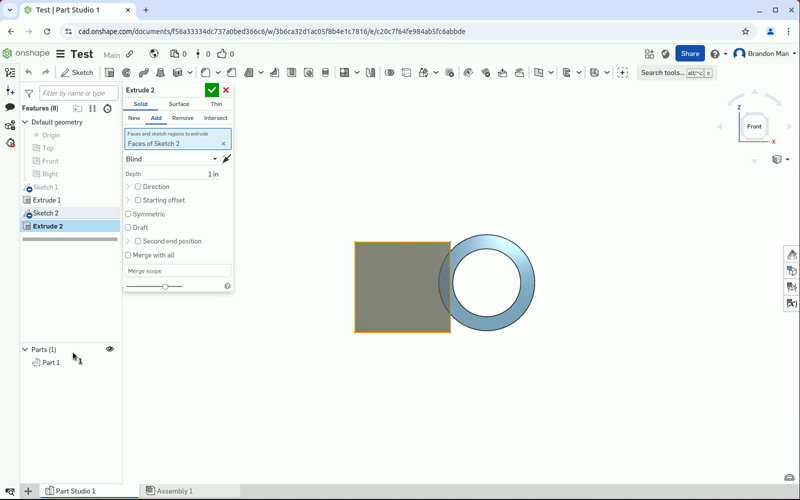
mouse_move(143, 106)
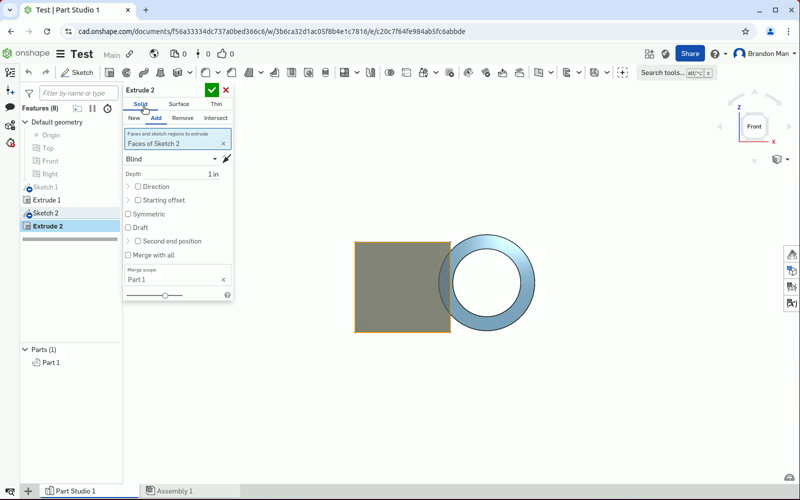
click(143, 106)
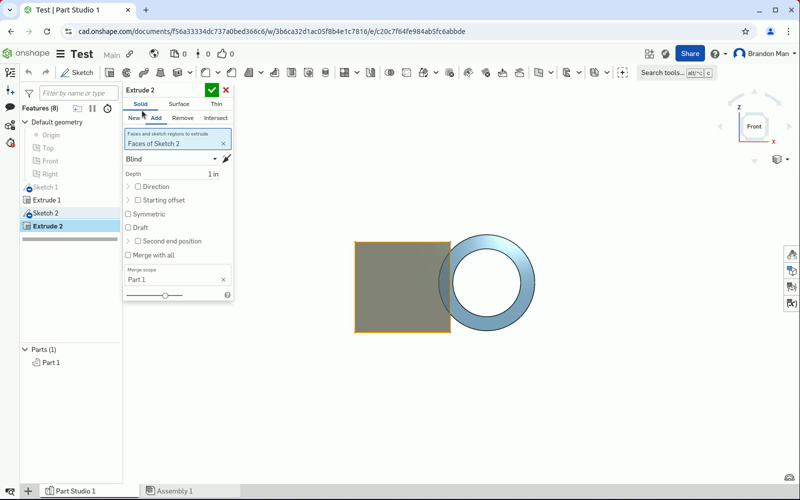
mouse_move(137, 120)
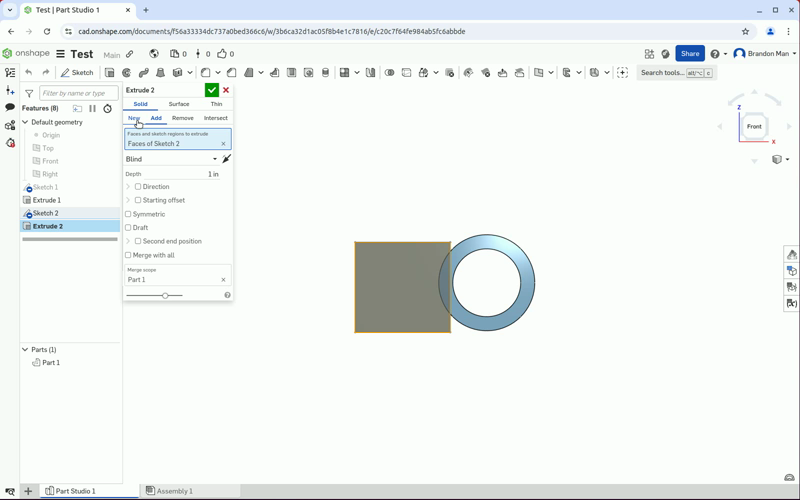
click(137, 120)
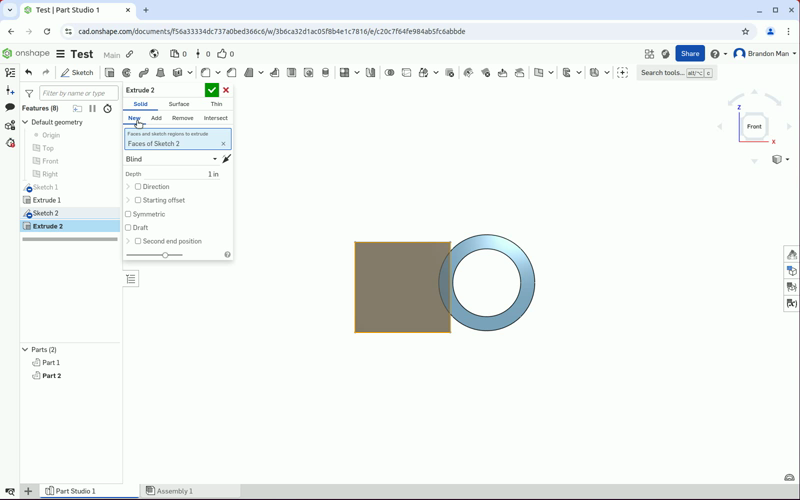
key(tab, 4)
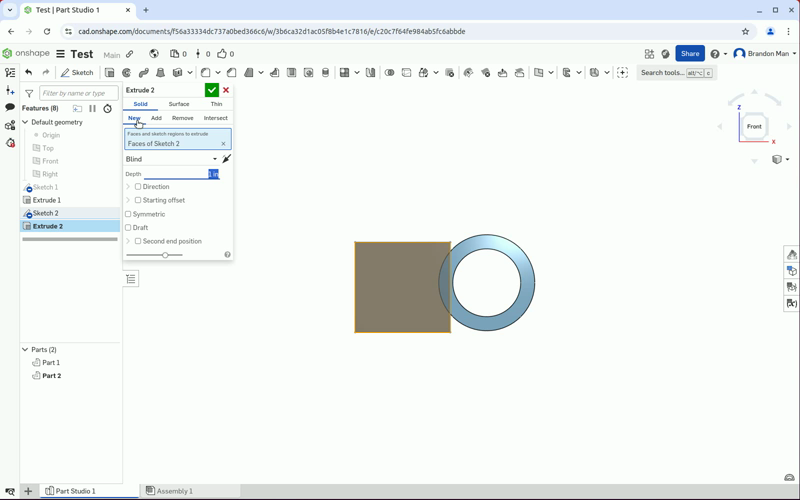
text(4.574)
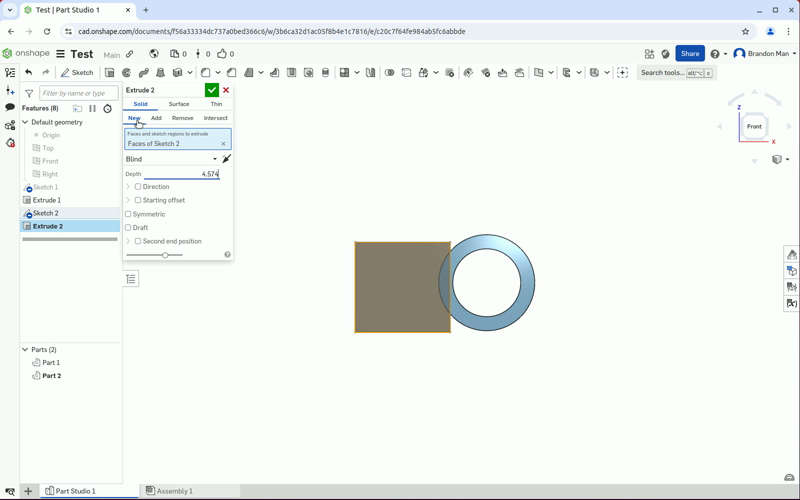
key(enter)
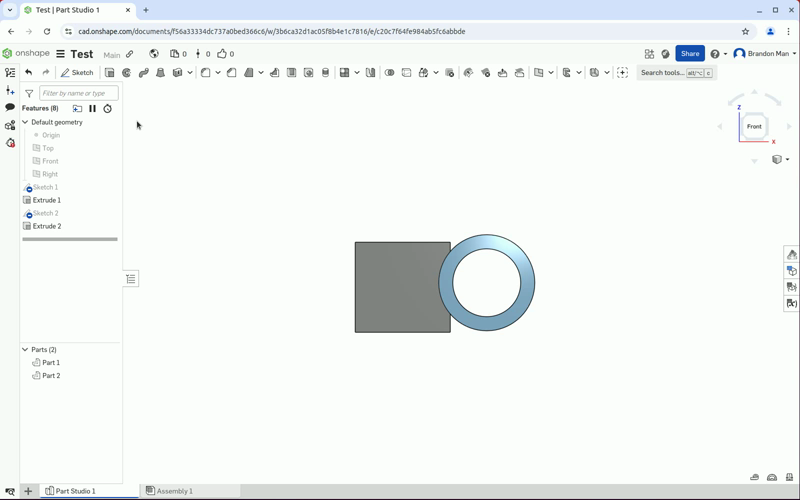
key(shift+h)
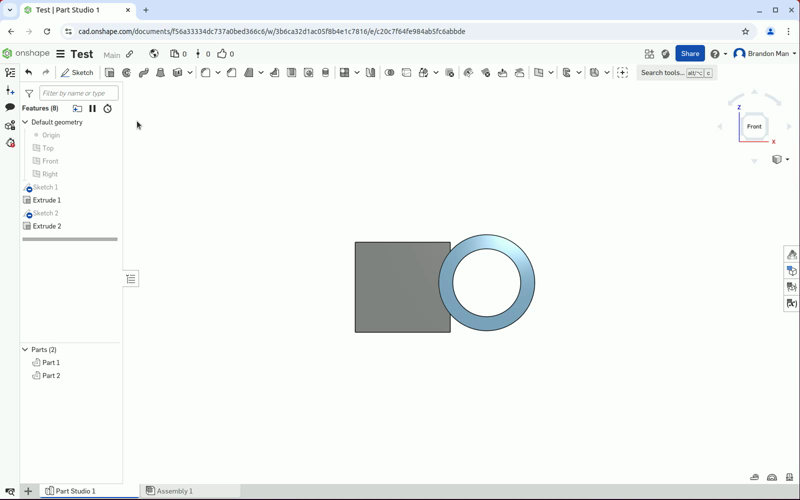
key(shift+h)
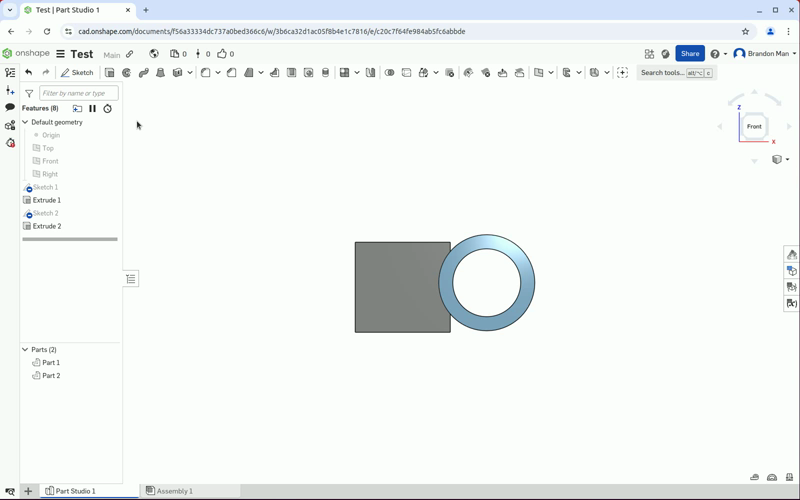
mouse_move(73, 189)
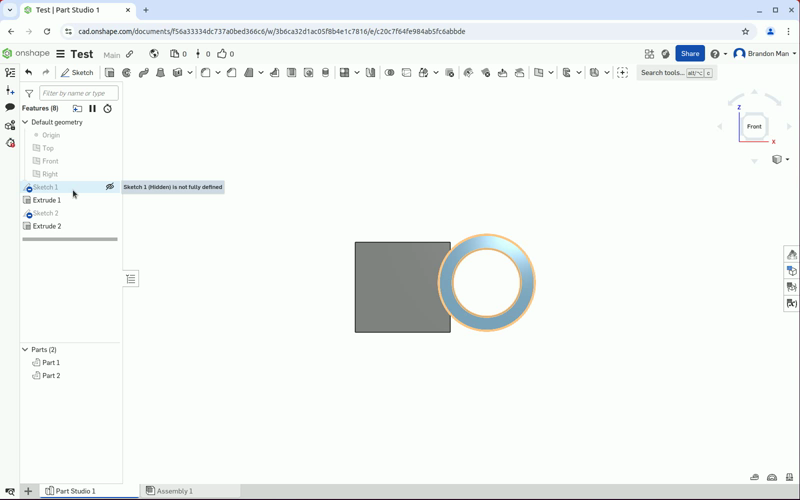
click(73, 189)
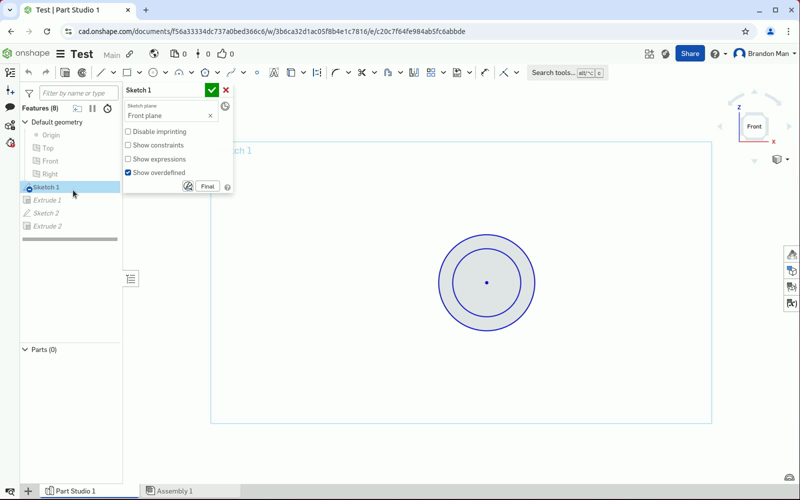
mouse_move(229, 92)
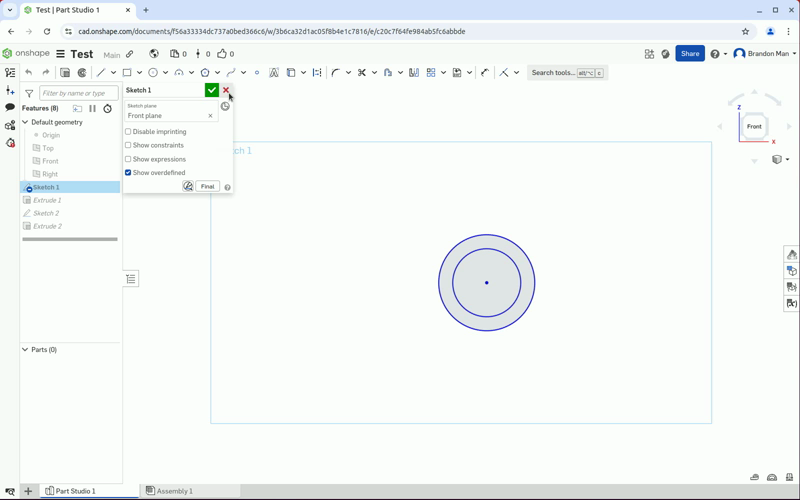
click(229, 92)
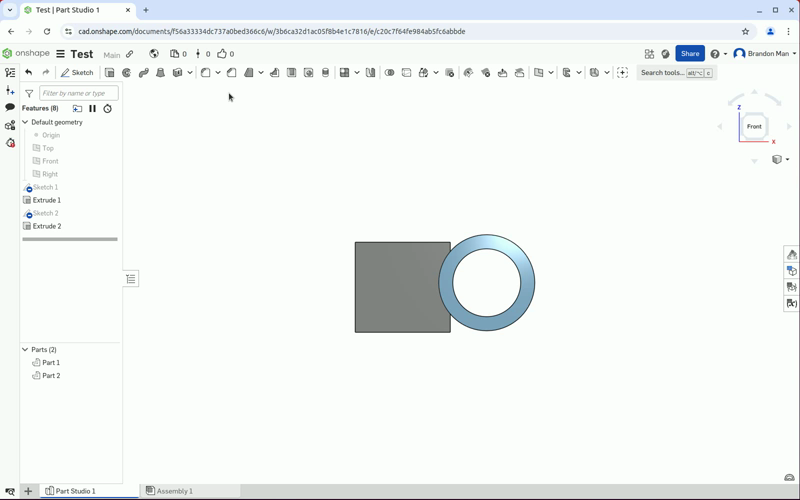
mouse_move(73, 352)
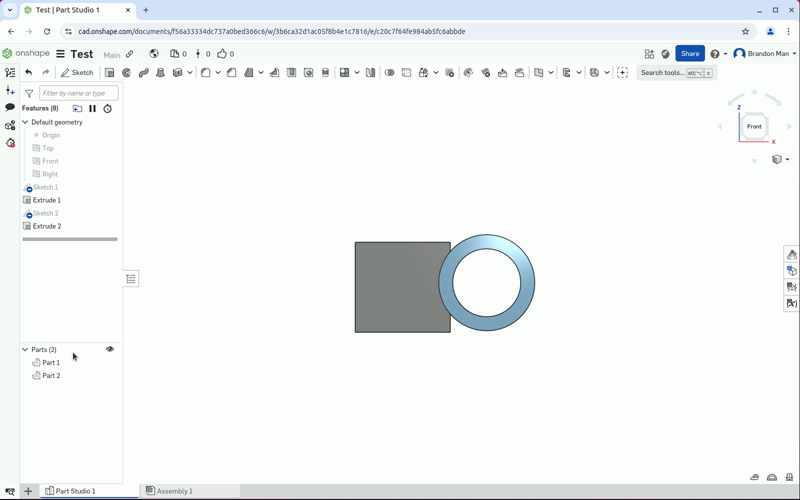
key(y)
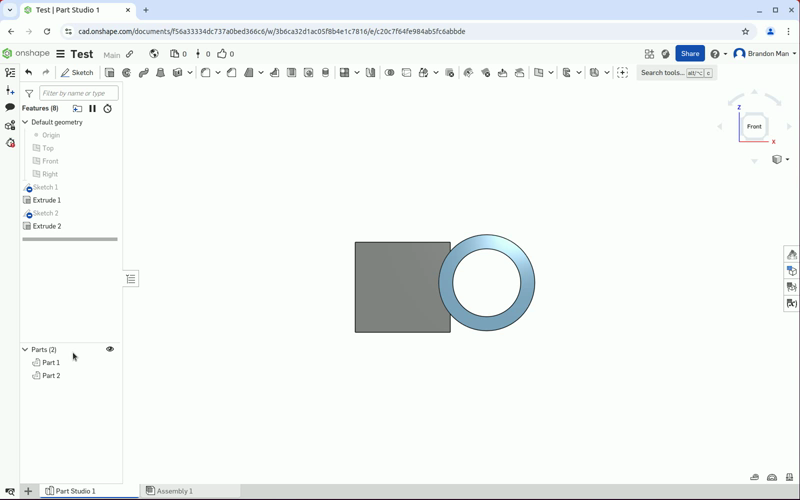
key(shift+p)
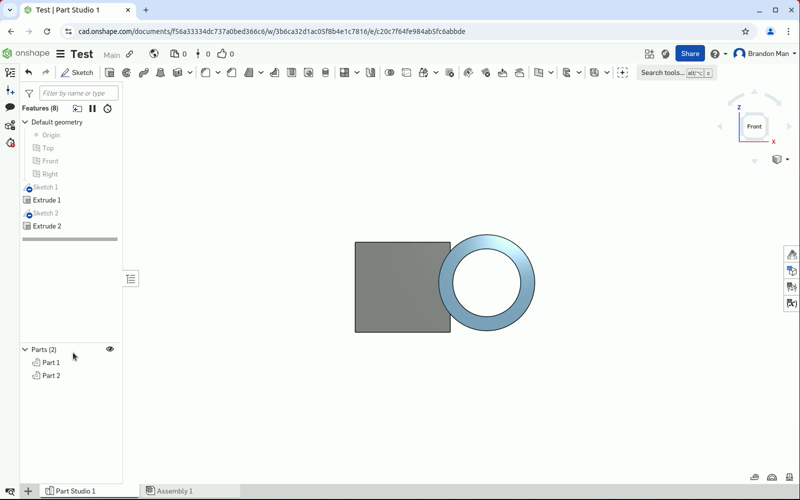
key(space)
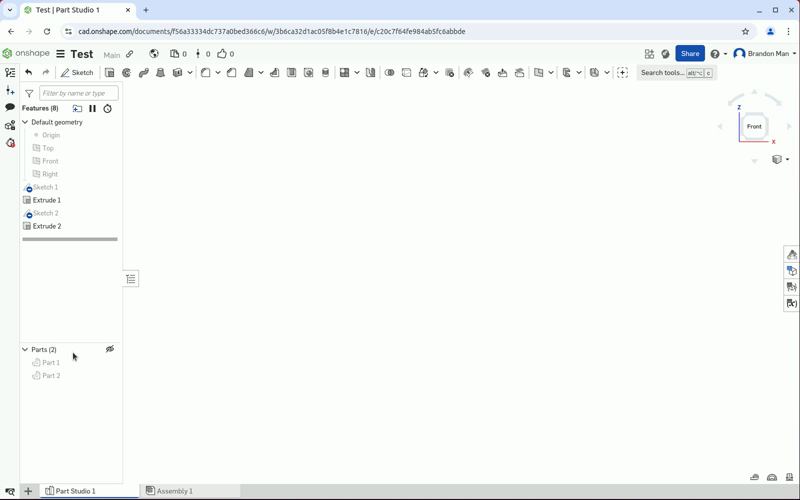
key_down(shift)
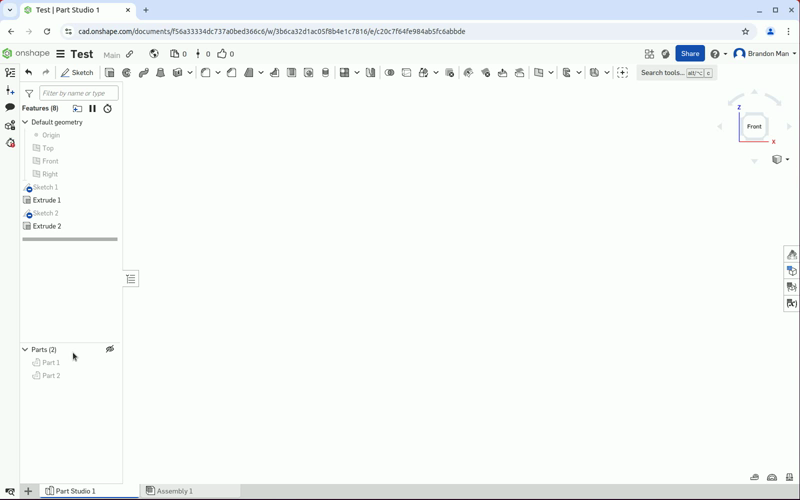
key(left)
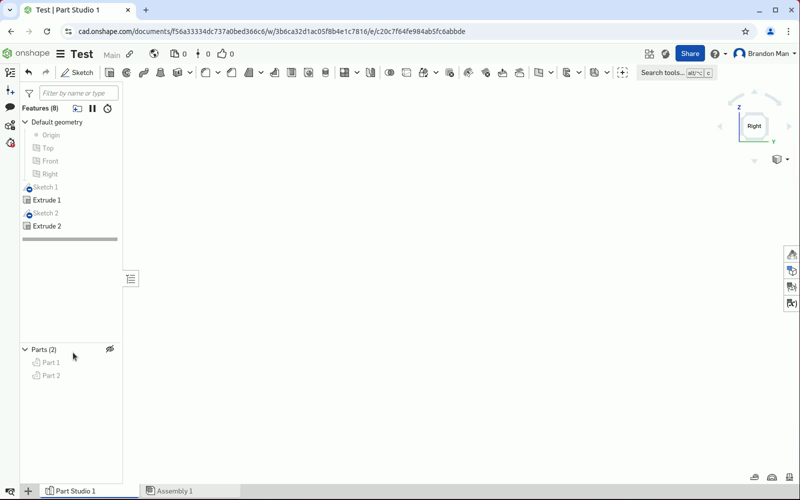
key_up(shift)
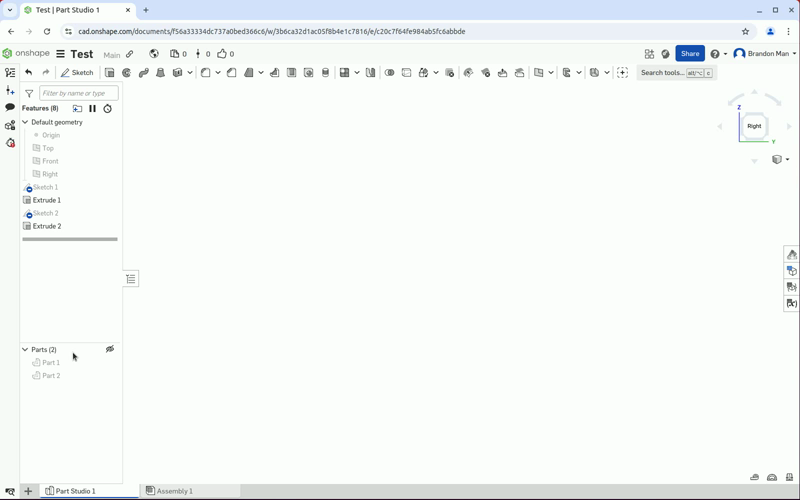
mouse_move(73, 352)
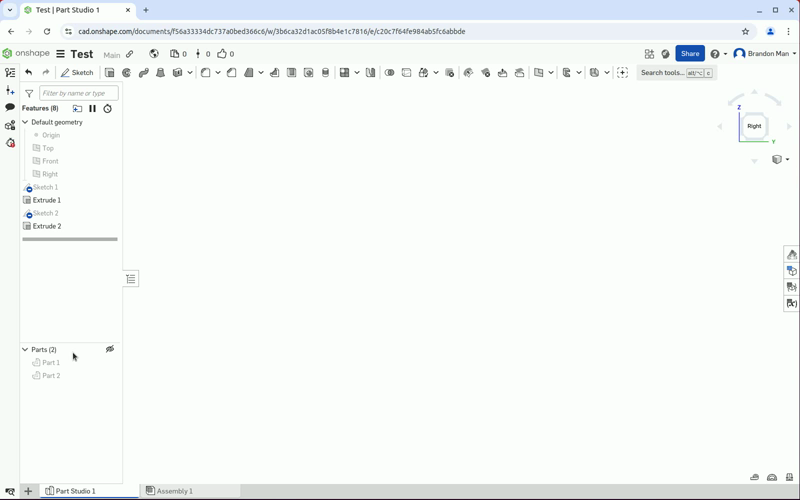
key(shift+y)
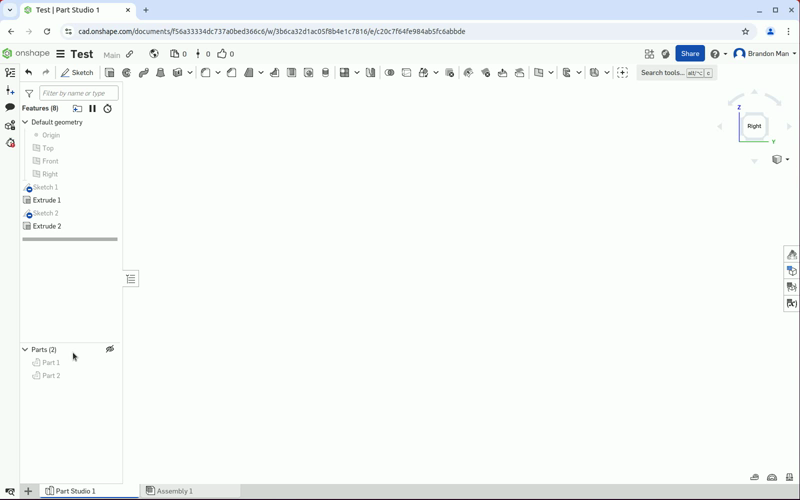
key(shift+s)
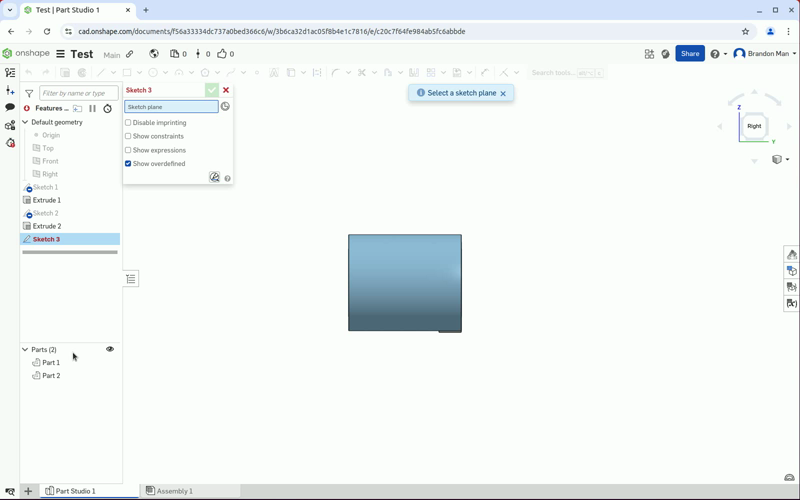
mouse_move(73, 176)
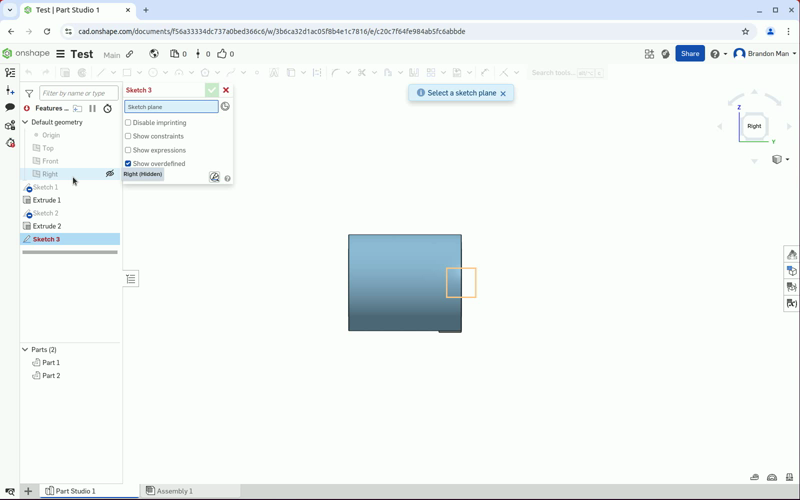
click(73, 176)
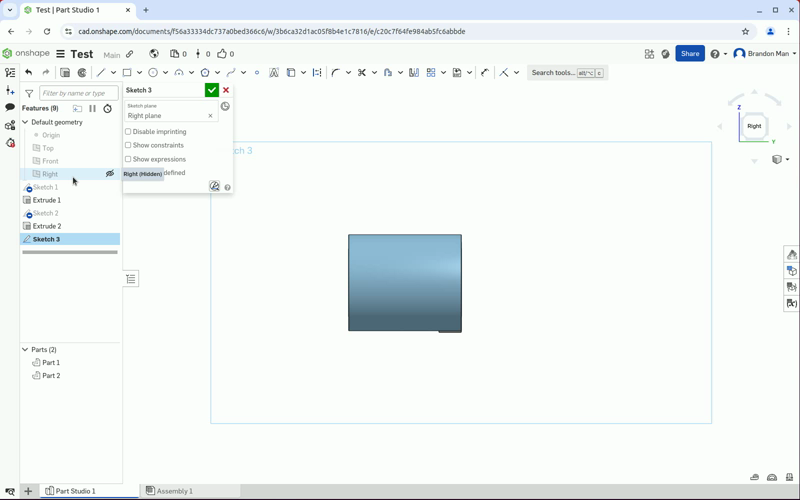
mouse_move(73, 352)
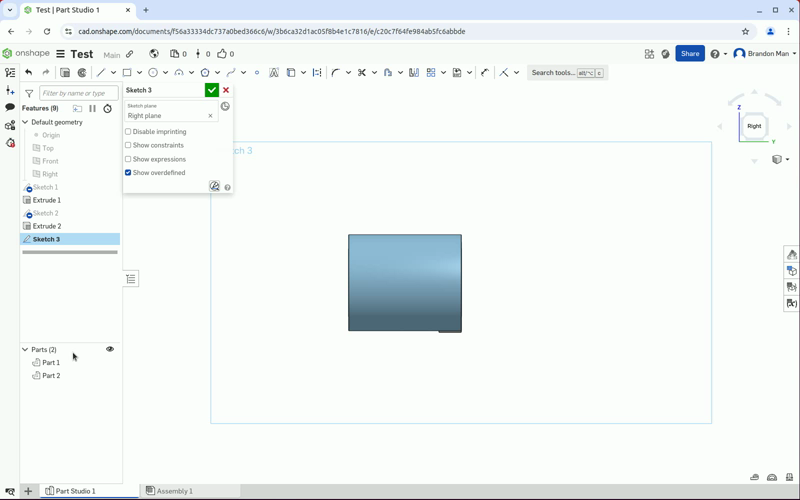
key(y)
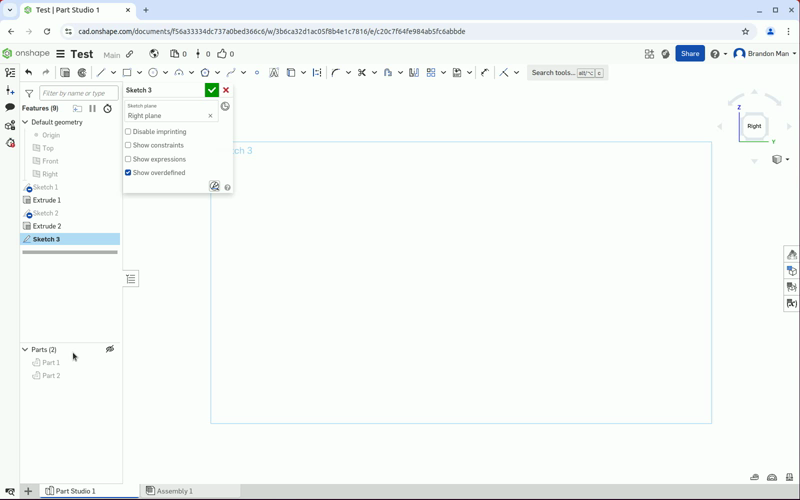
key(l)
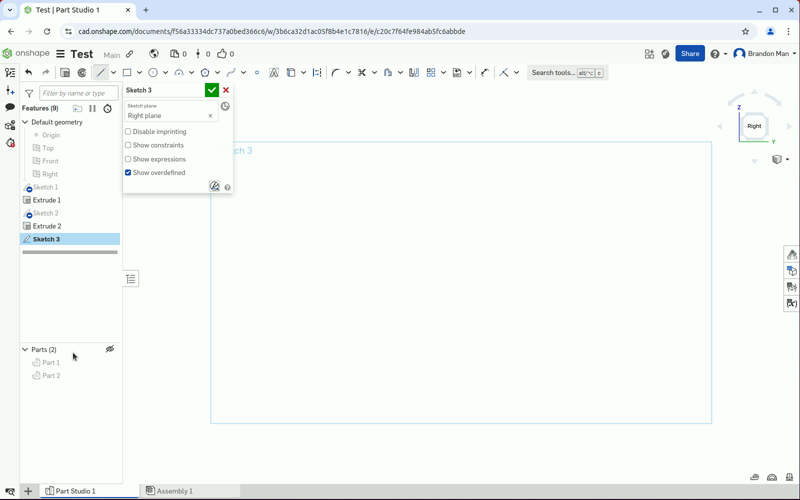
key_down(shift)
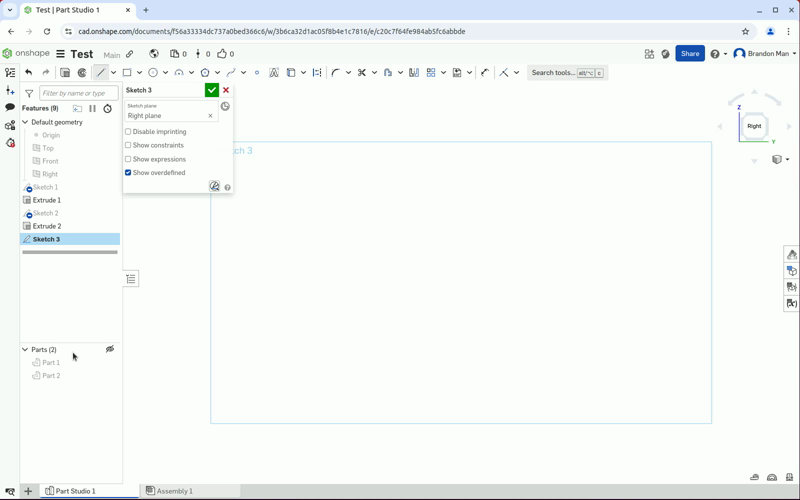
mouse_move(396, 316)
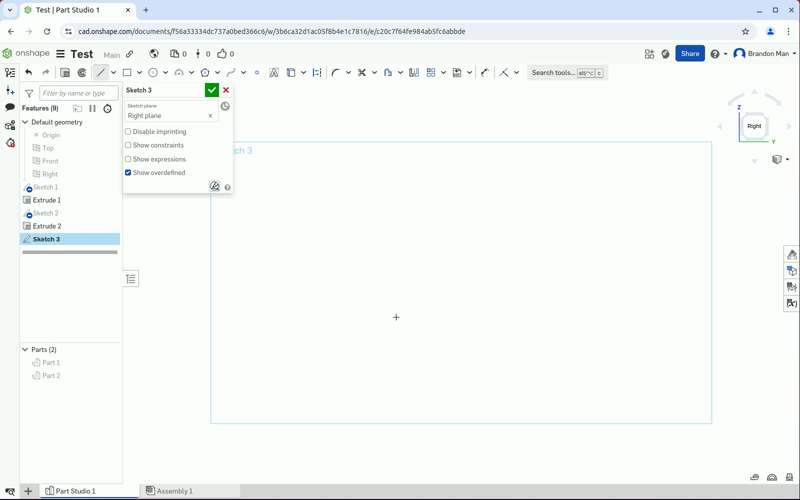
click(396, 316)
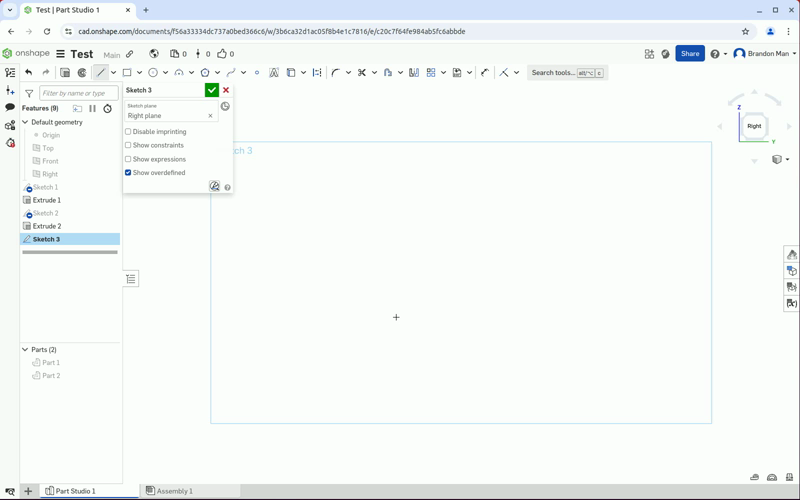
key_up(shift)
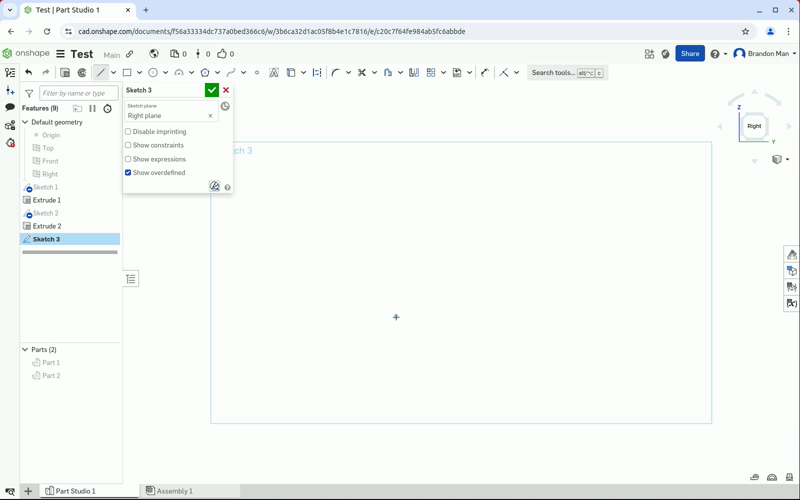
key_down(shift)
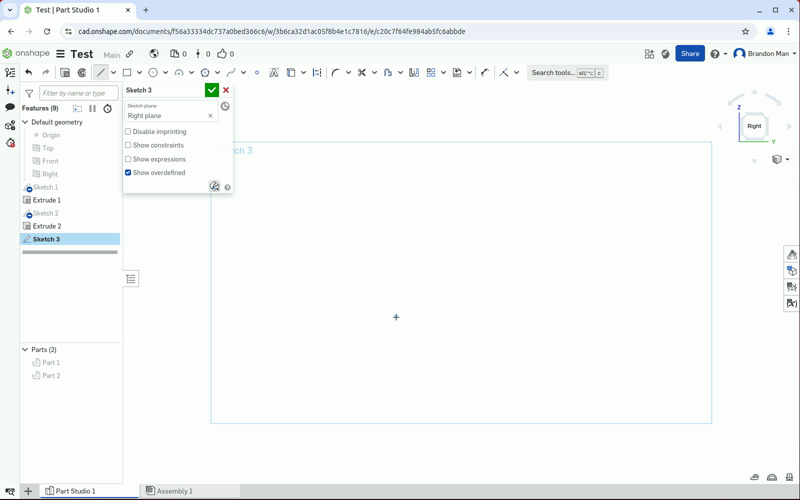
mouse_move(426, 316)
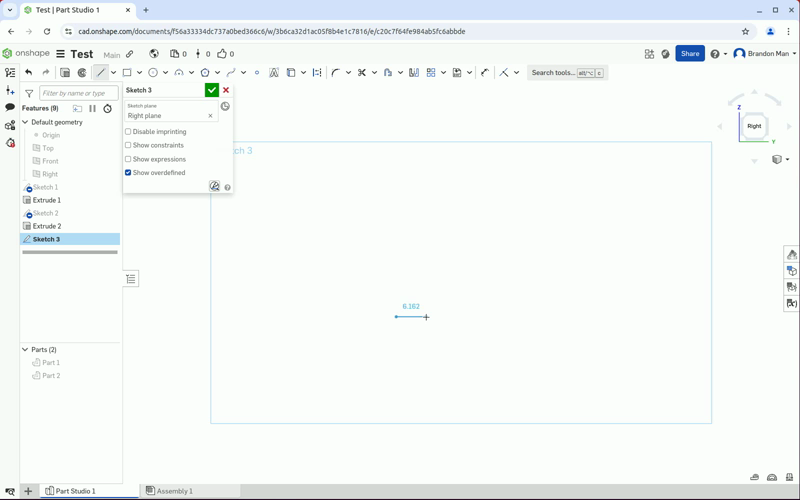
mouse_move(455, 316)
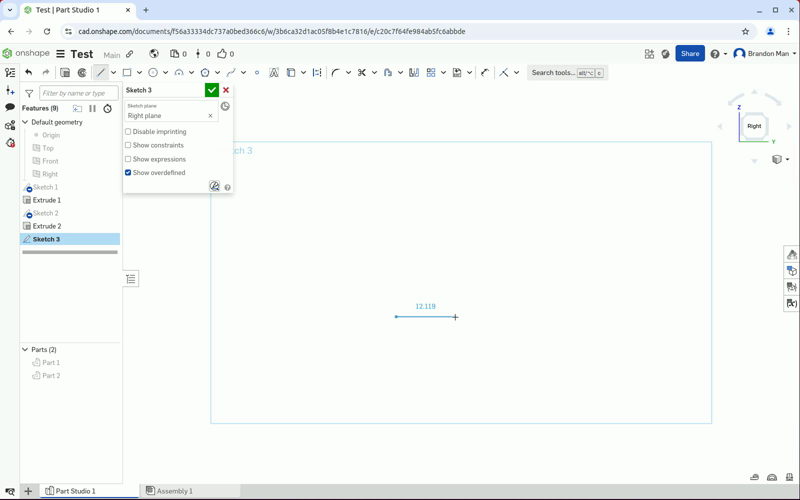
click(455, 316)
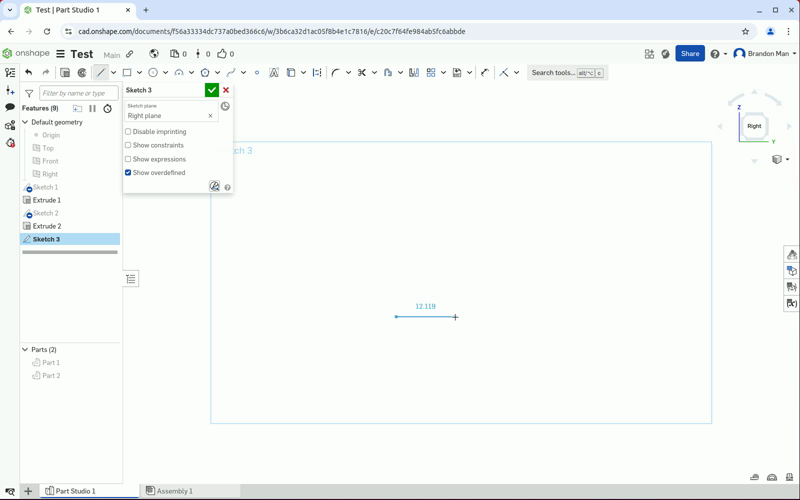
key_up(shift)
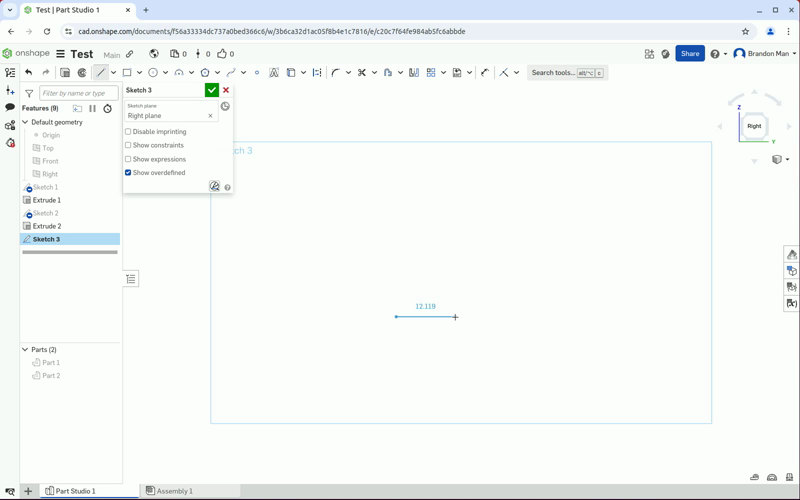
key_down(shift)
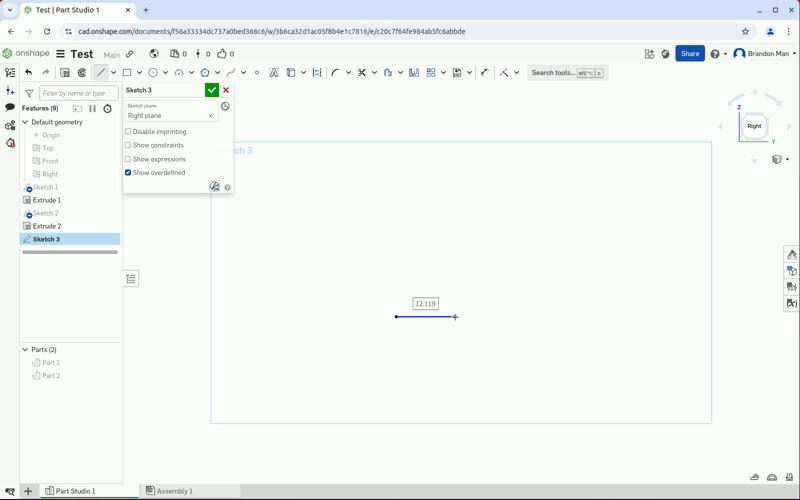
mouse_move(485, 316)
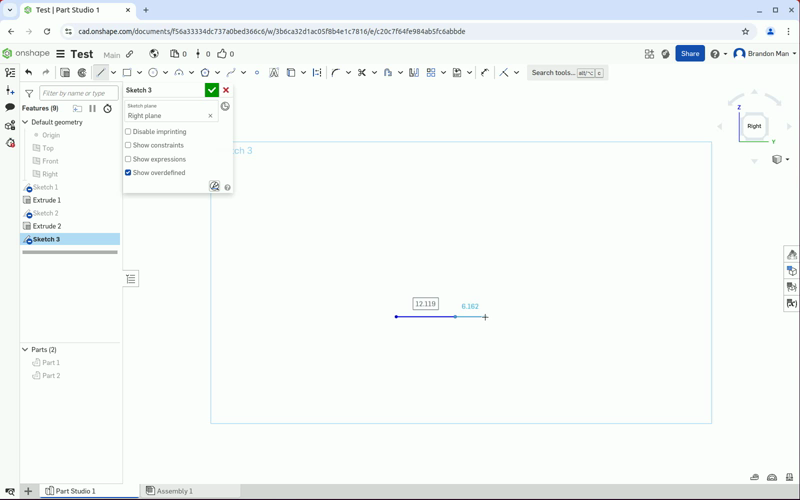
mouse_move(455, 265)
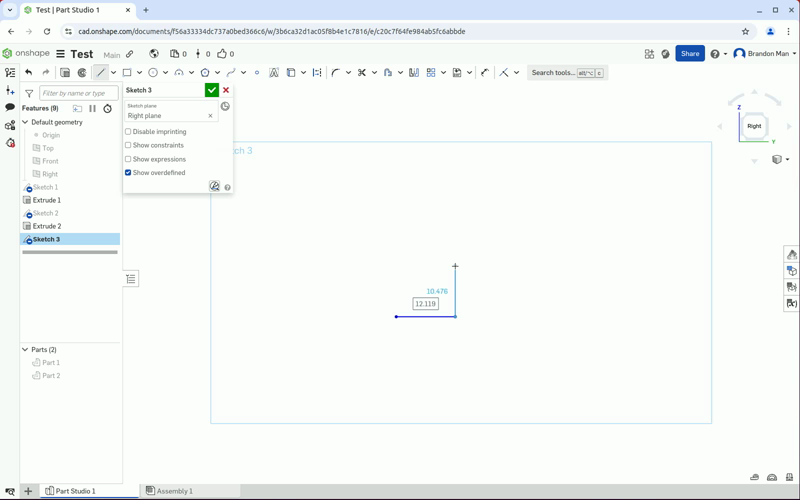
click(455, 265)
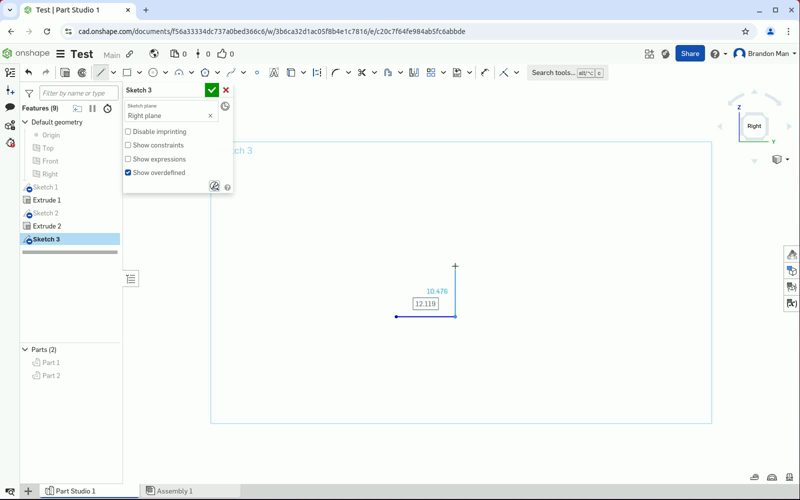
key_up(shift)
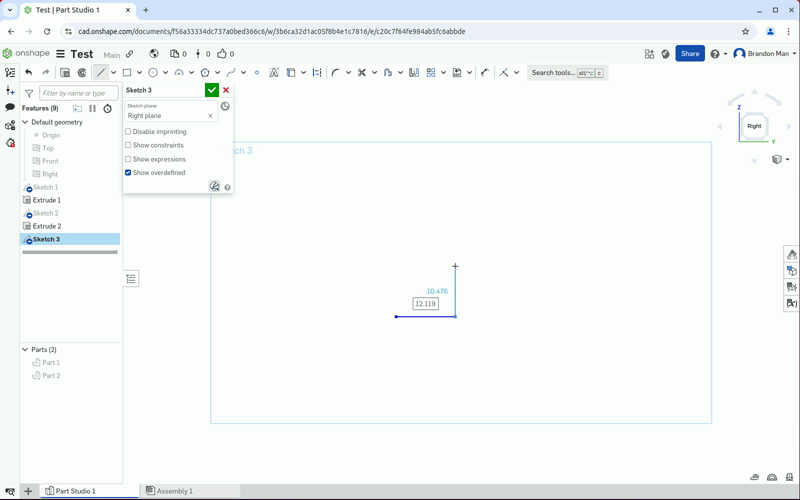
key_down(shift)
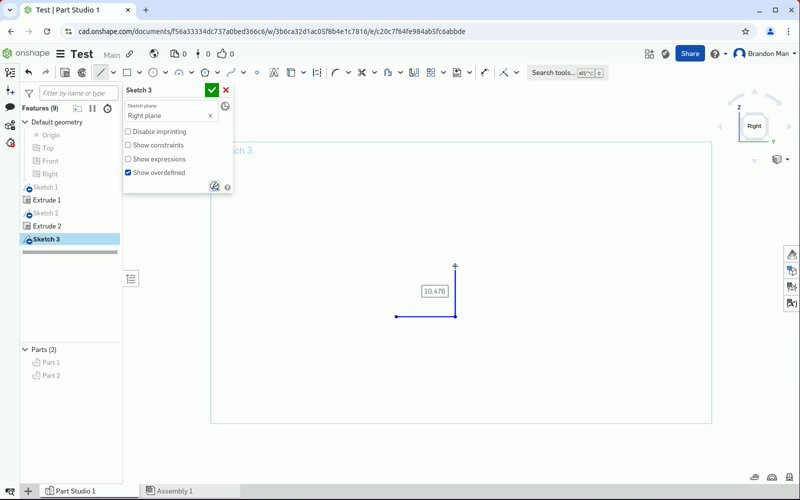
mouse_move(485, 265)
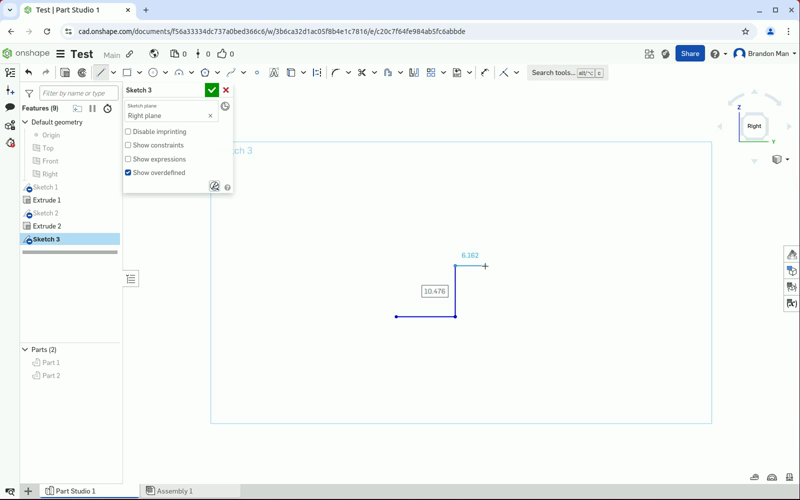
mouse_move(396, 265)
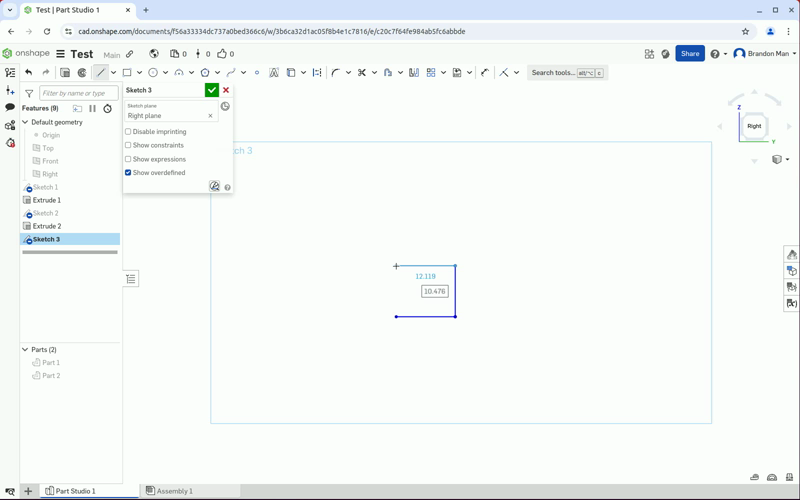
click(396, 265)
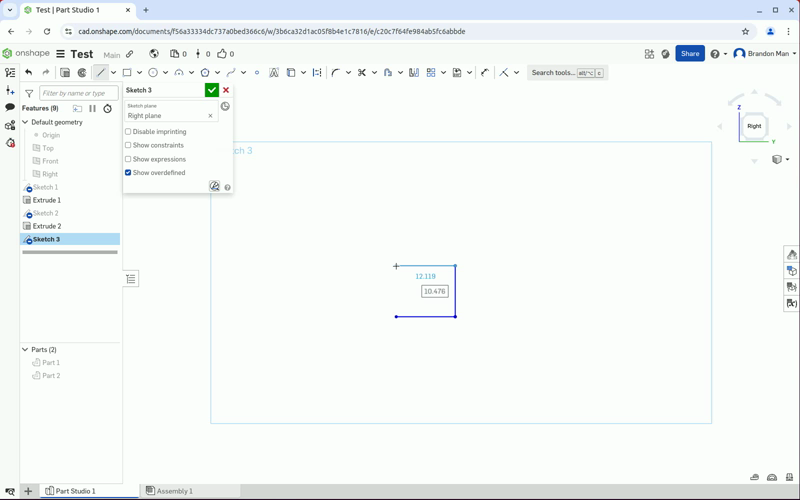
key_up(shift)
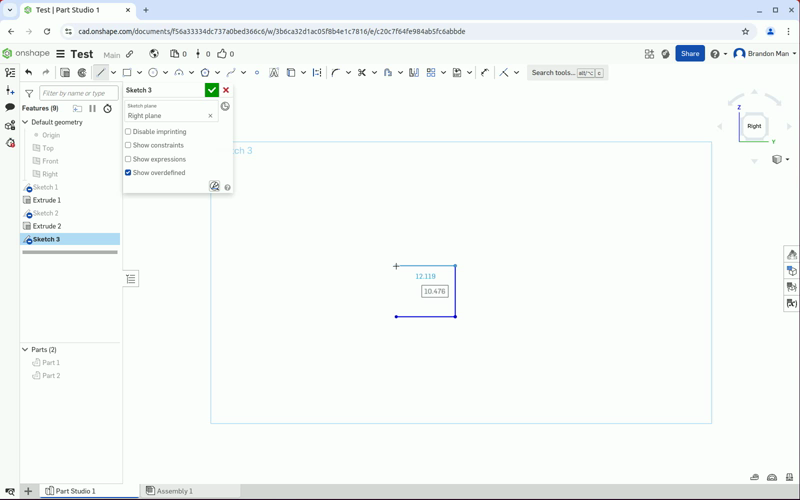
mouse_move(426, 265)
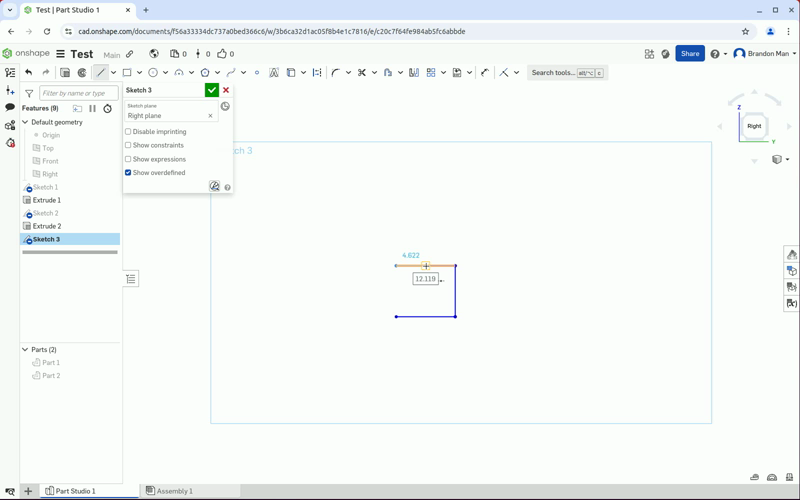
key_down(shift)
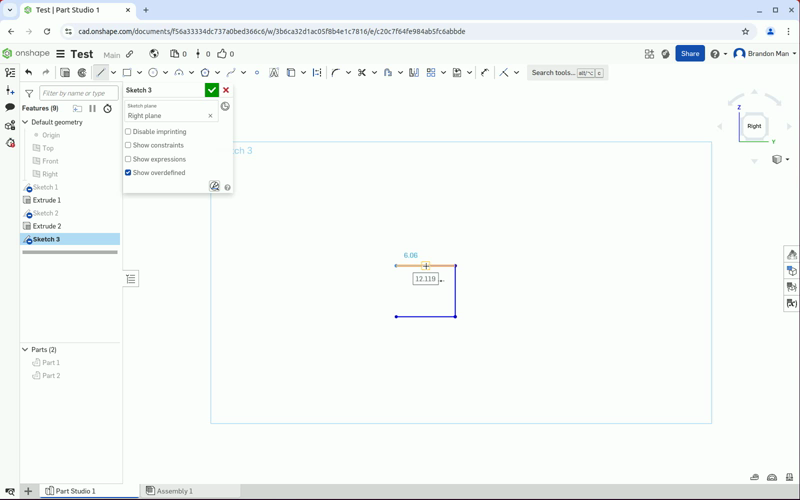
mouse_move(396, 316)
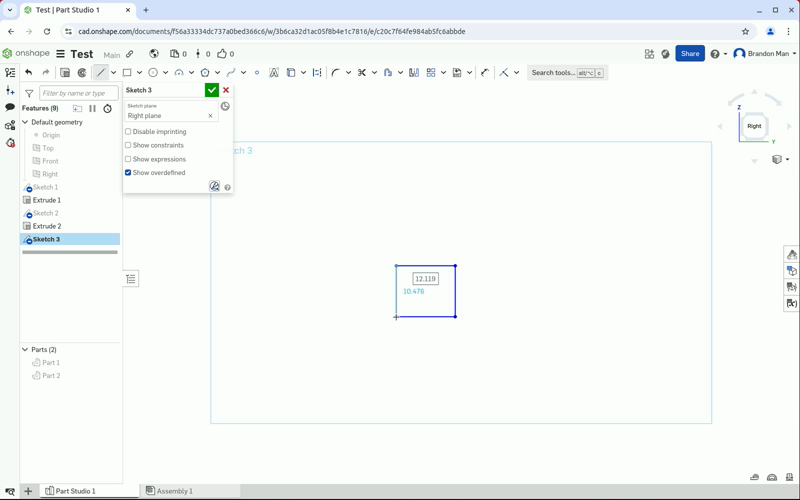
key_up(shift)
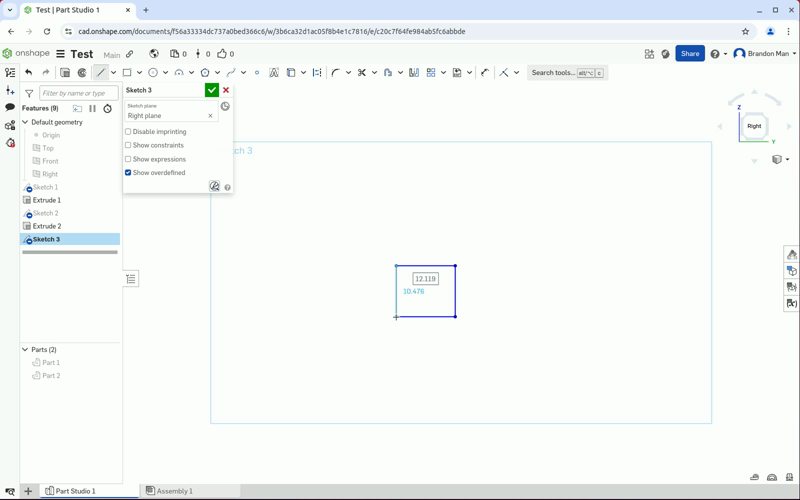
click(396, 316)
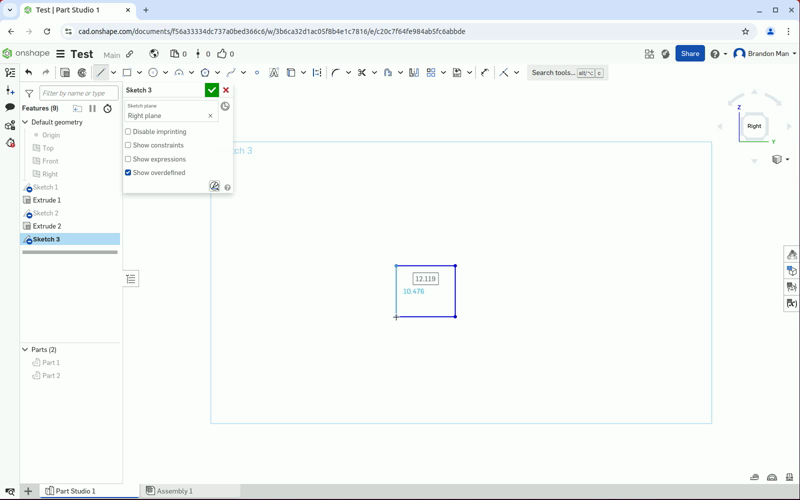
key(esc)
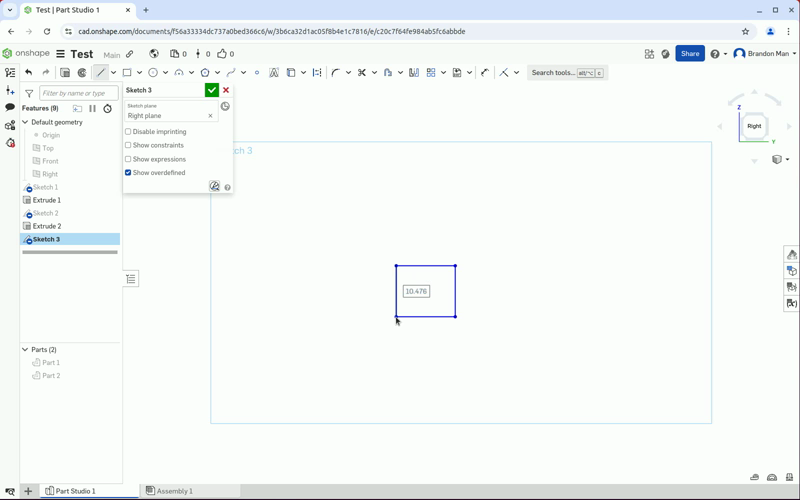
mouse_move(418, 269)
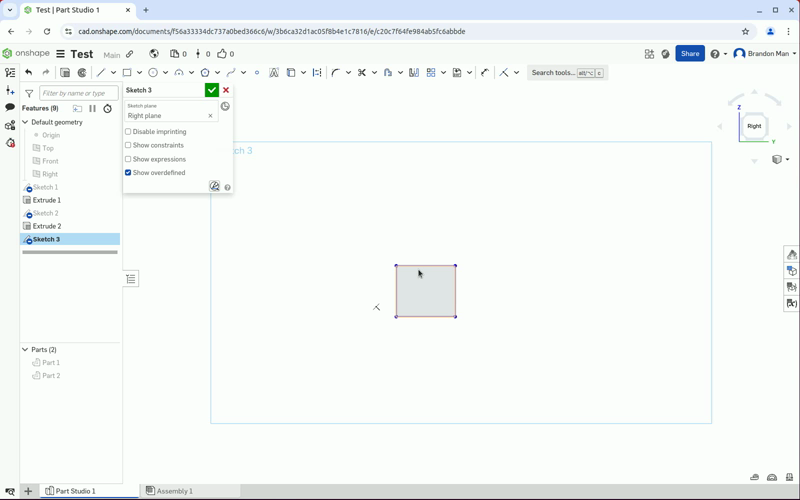
click(418, 269)
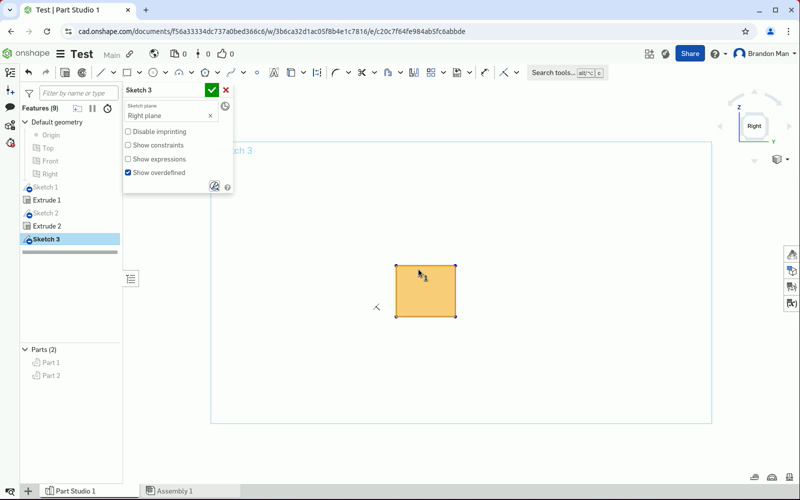
mouse_move(73, 352)
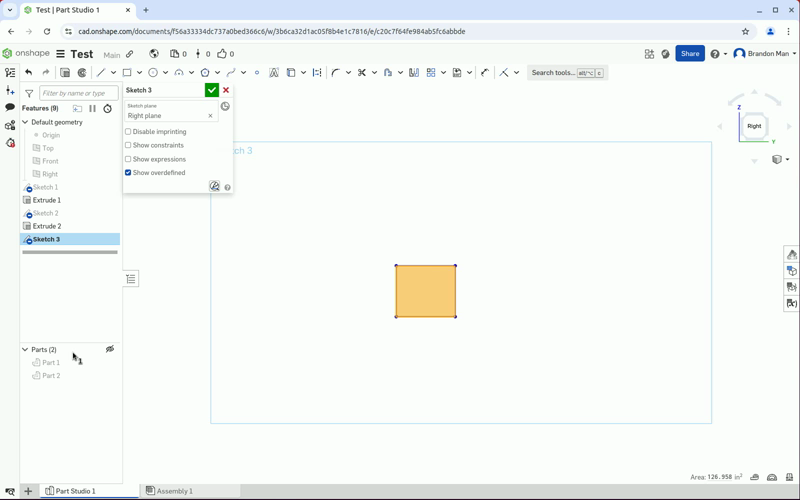
key(shift+y)
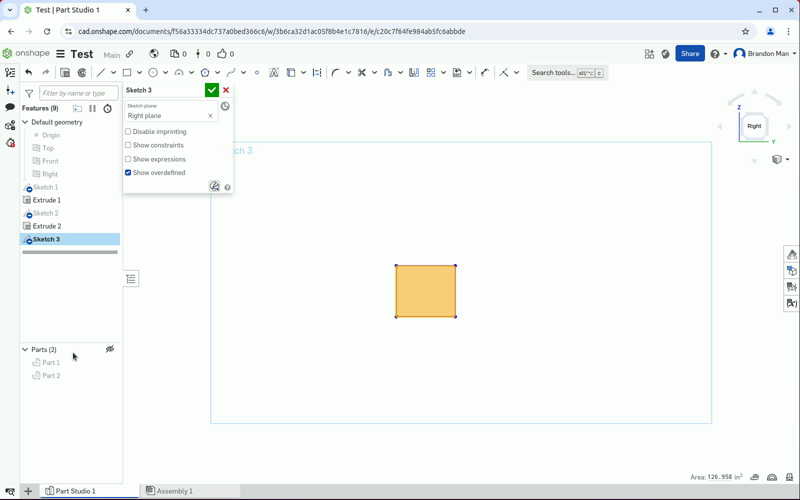
key(shift+e)
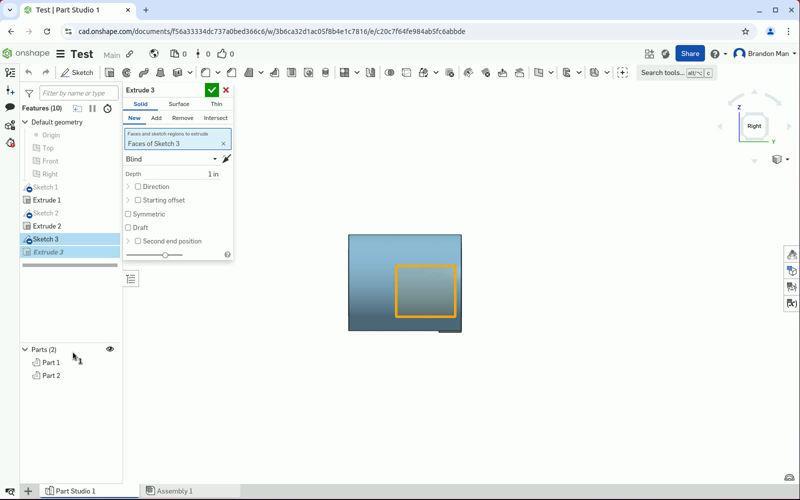
mouse_move(143, 106)
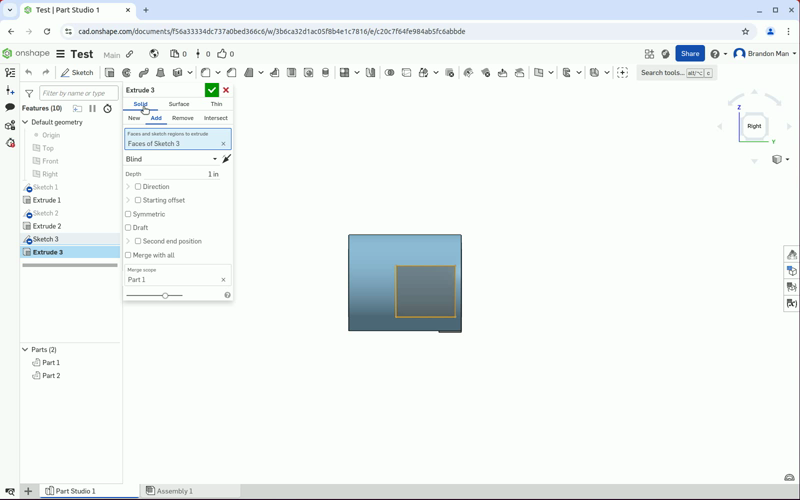
click(143, 106)
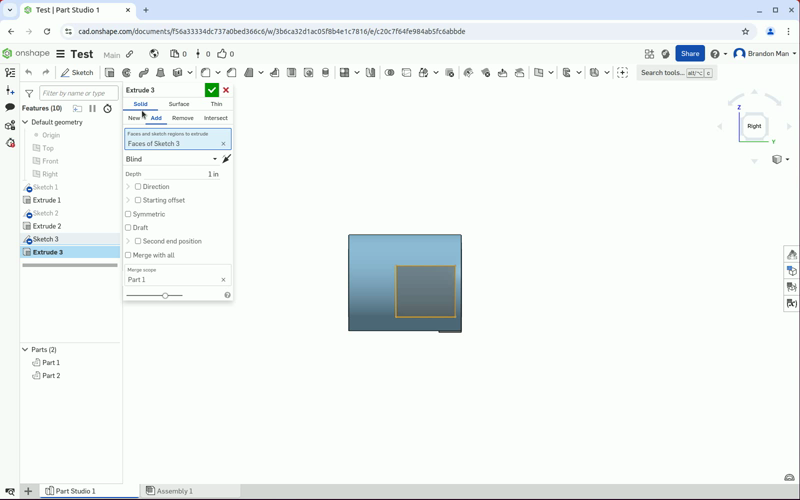
mouse_move(137, 120)
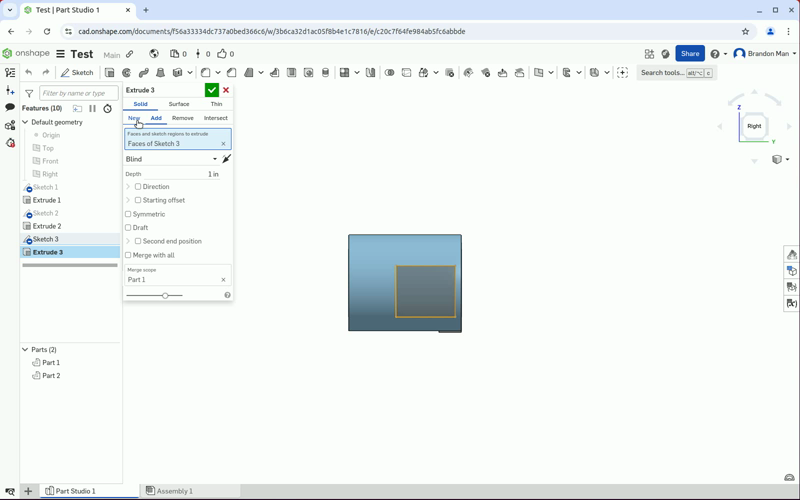
click(137, 120)
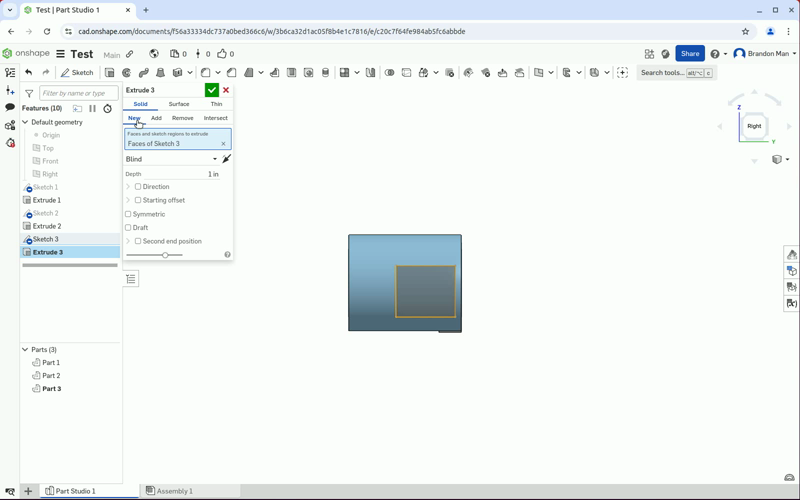
key(tab, 4)
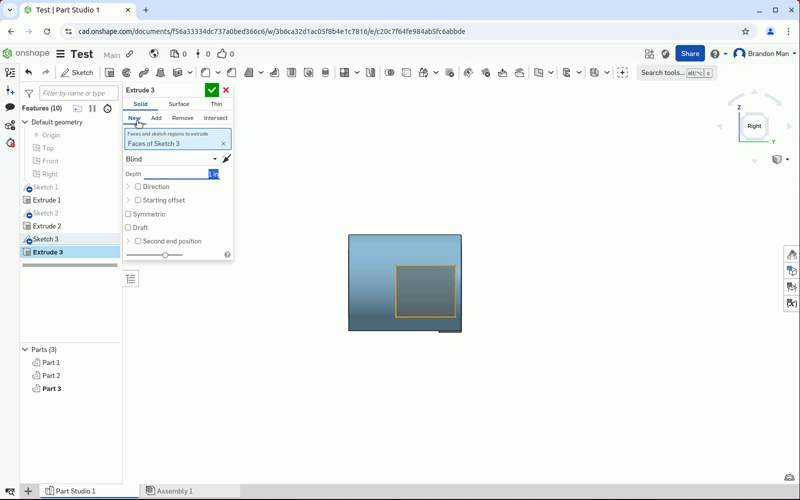
text(-18.535)
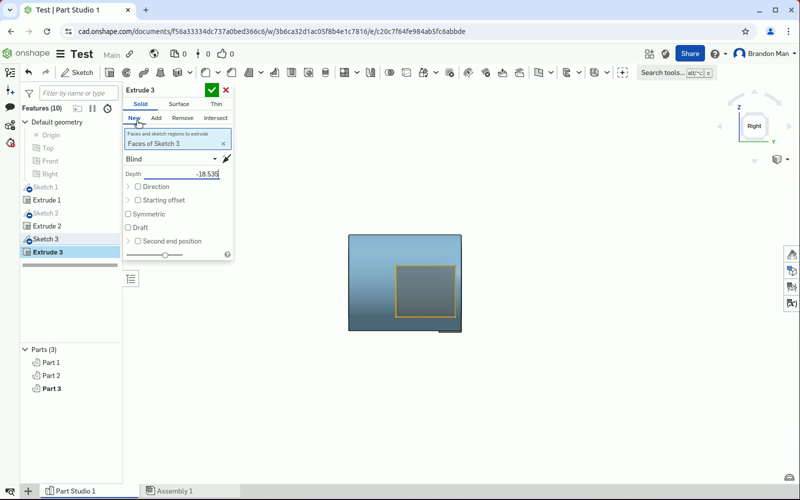
key(enter)
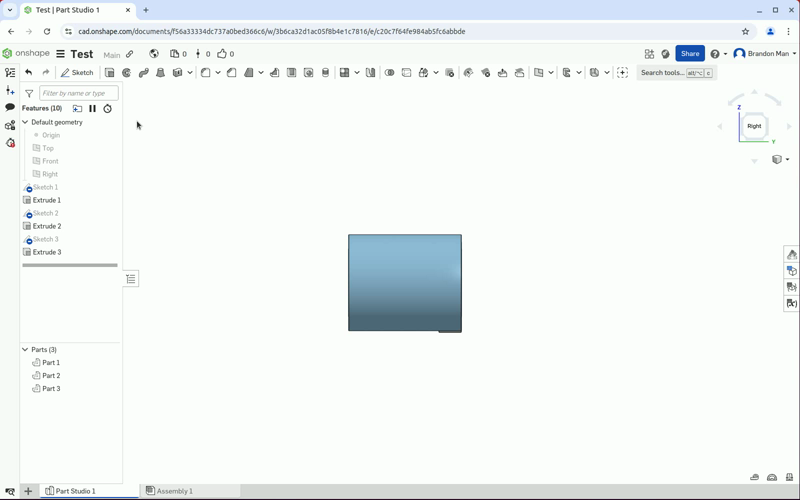
key(shift+h)
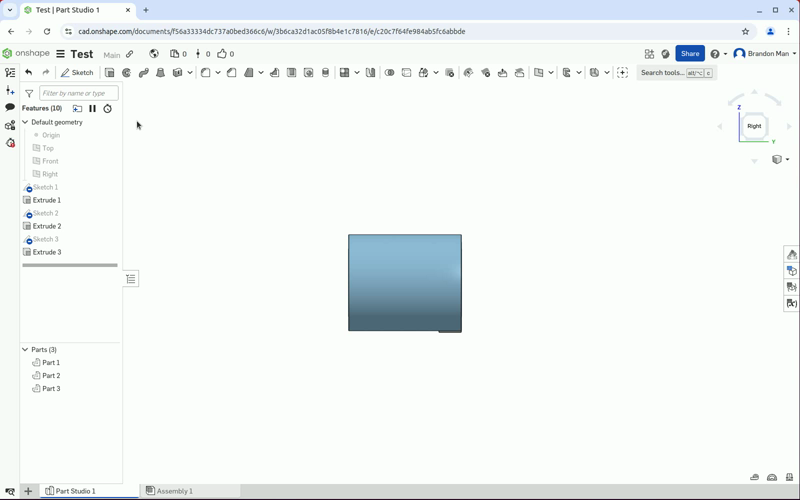
key(shift+h)
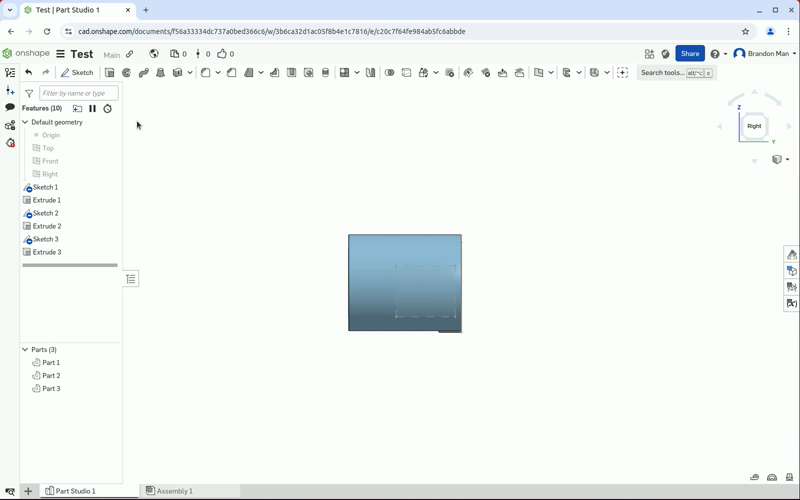
key(shift+7)
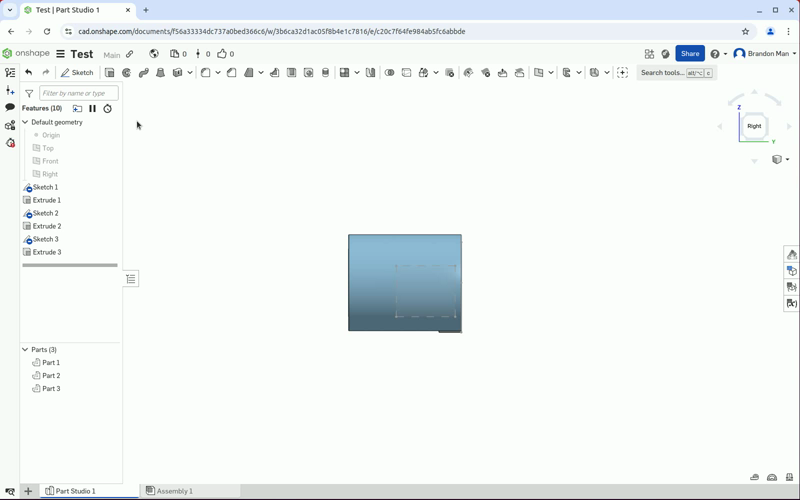
key(right, 2)
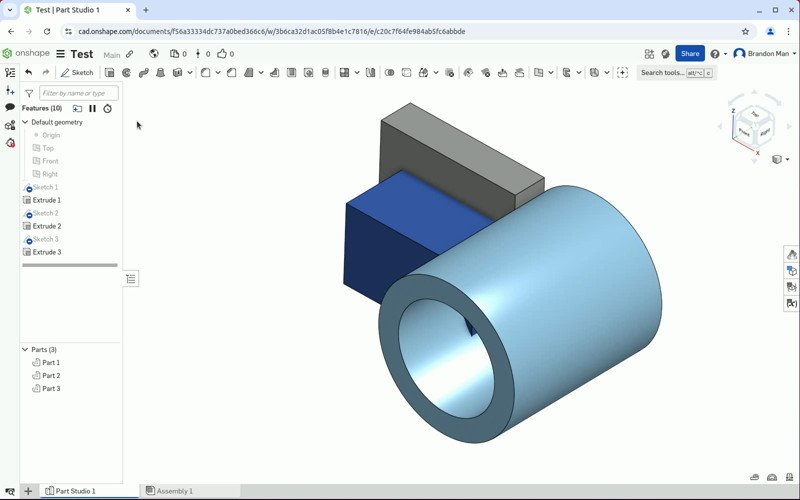
key(down, 2)
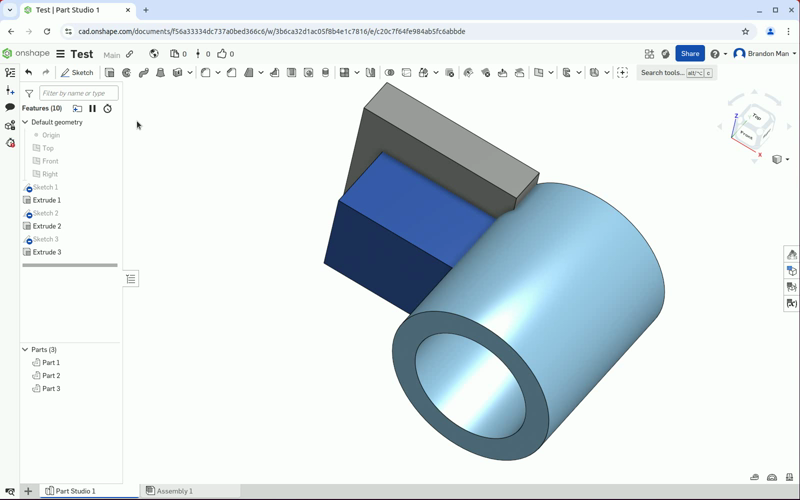
key(up, 2)
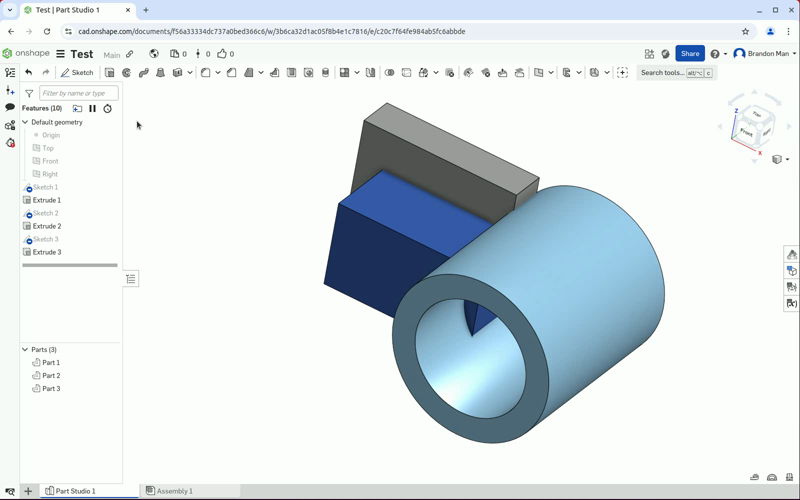
key(left, 2)
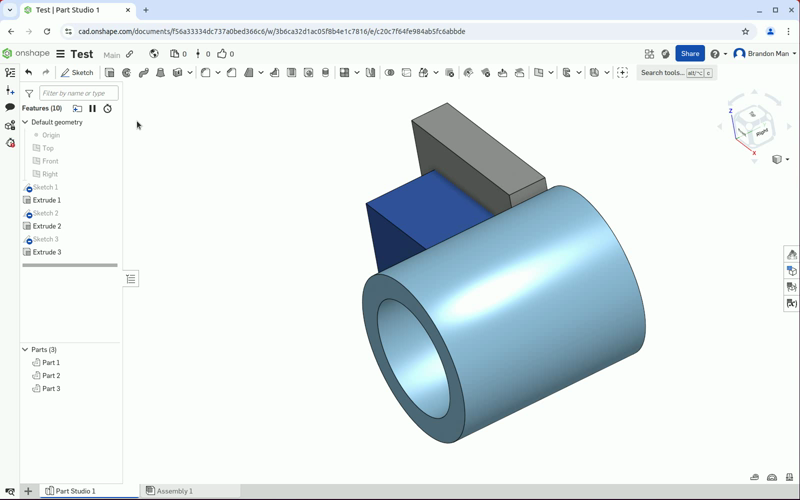
mouse_move(73, 189)
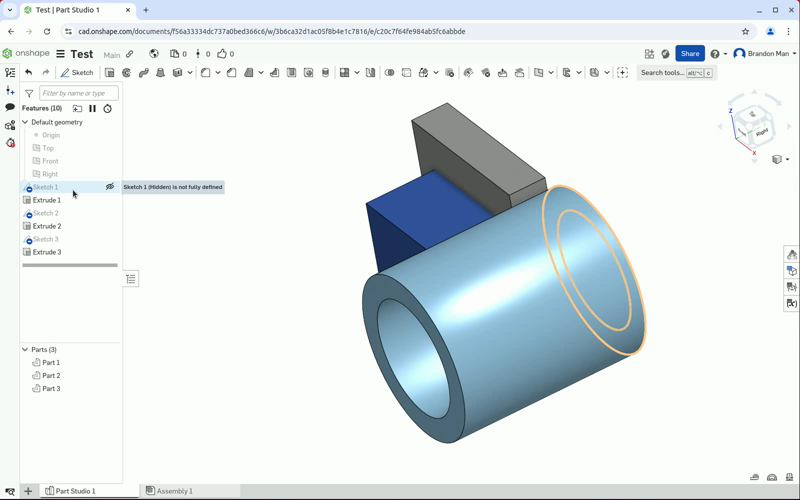
click(73, 189)